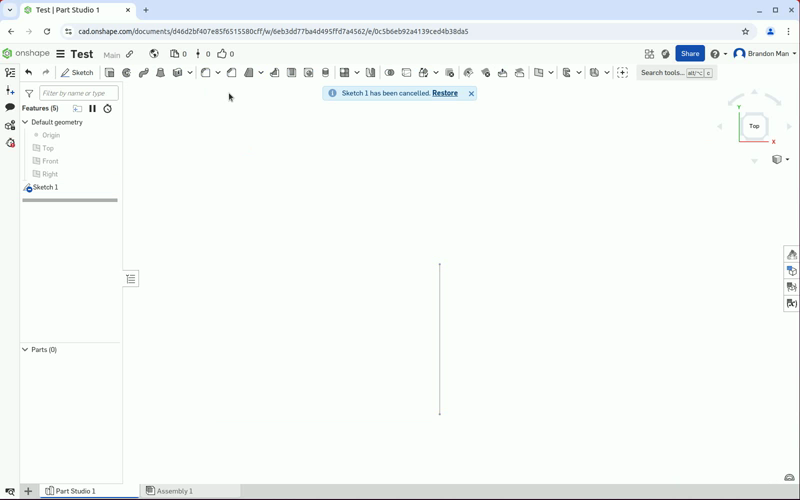
key(shift+h)
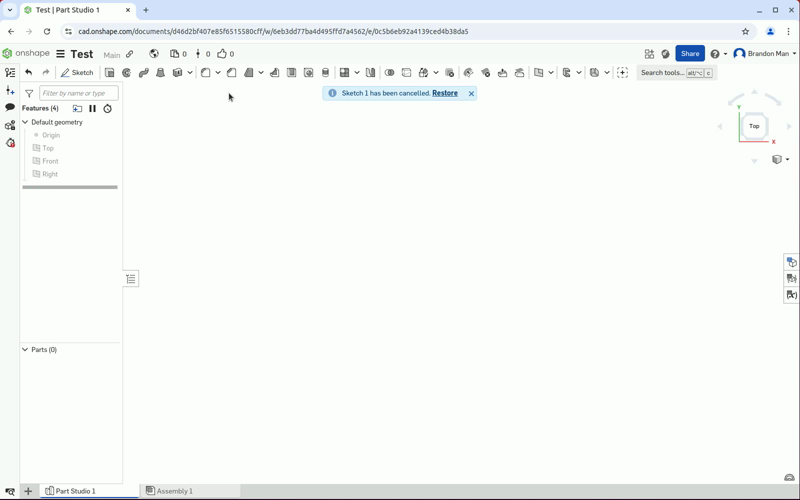
key(shift+s)
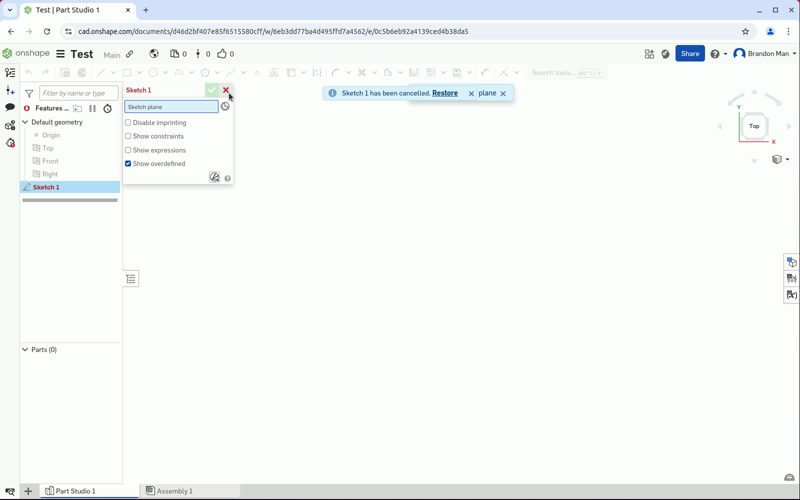
mouse_move(73, 150)
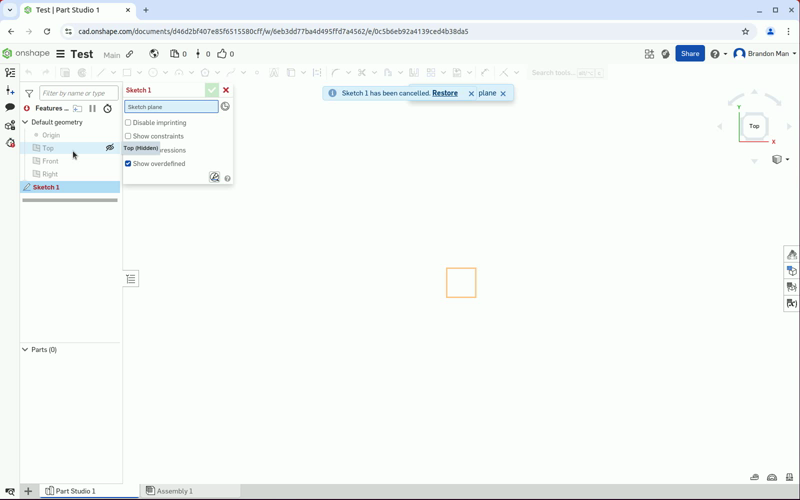
click(73, 150)
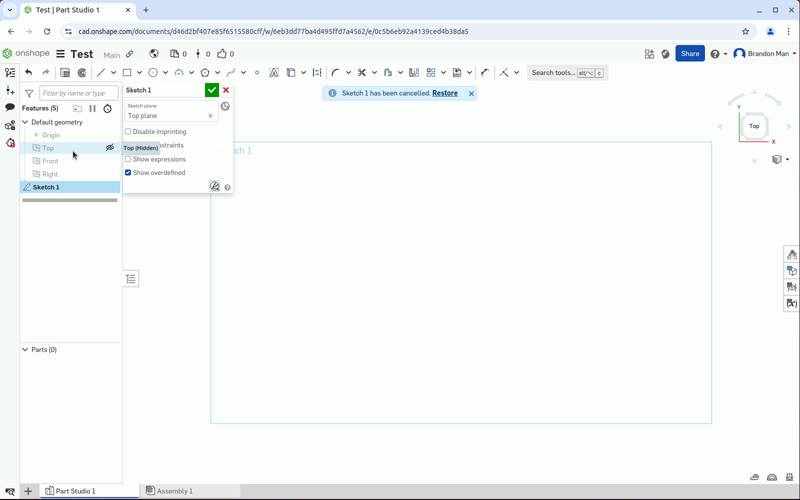
mouse_move(73, 352)
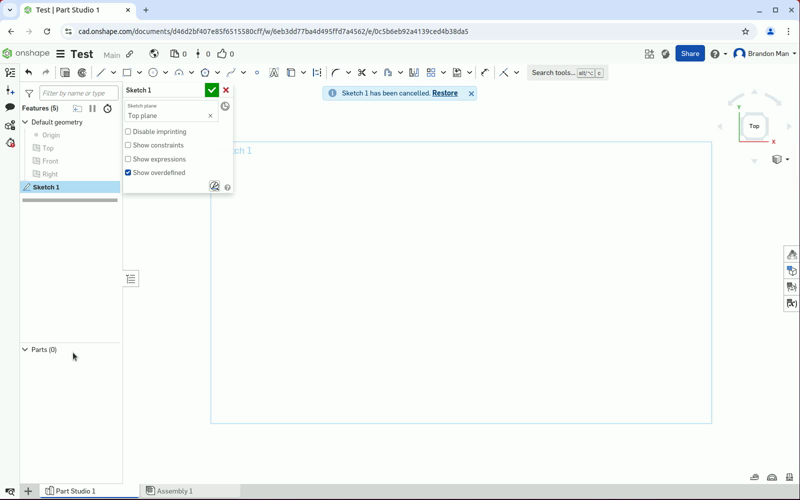
key(y)
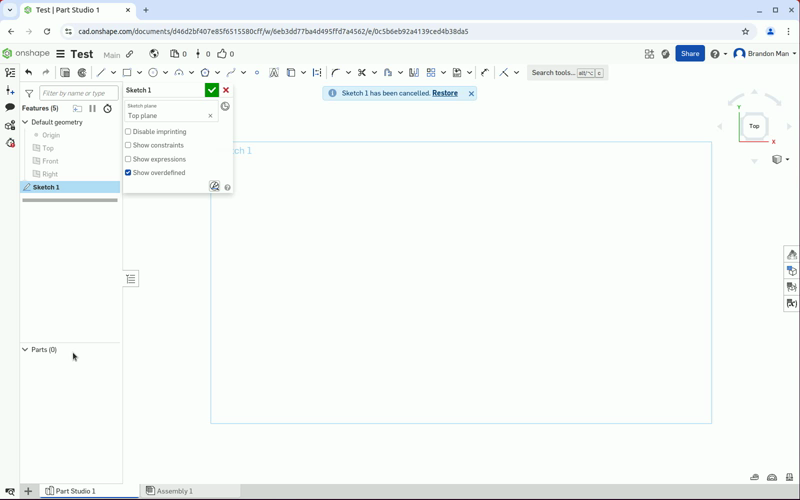
key(l)
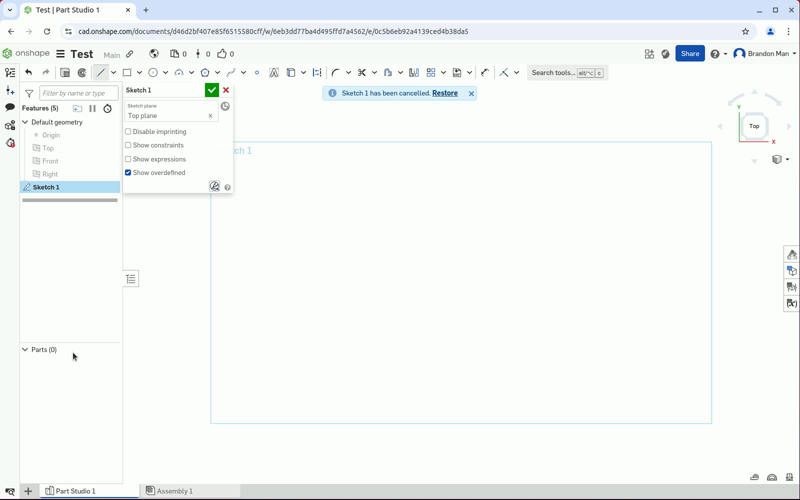
key_down(shift)
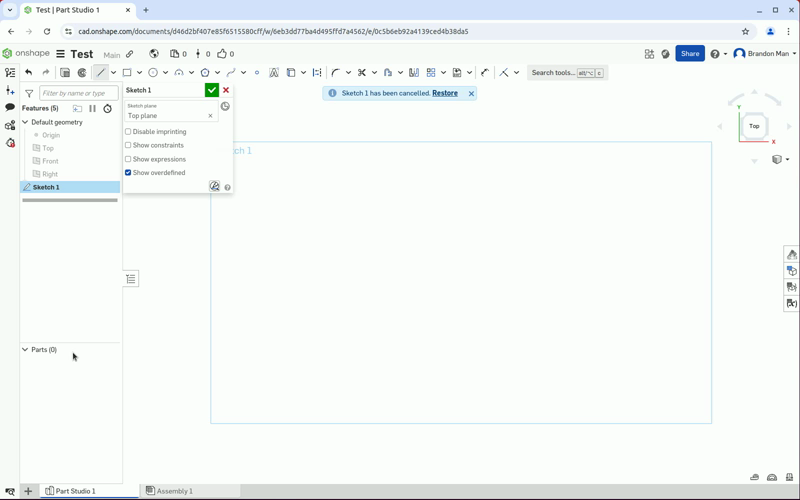
mouse_move(412, 329)
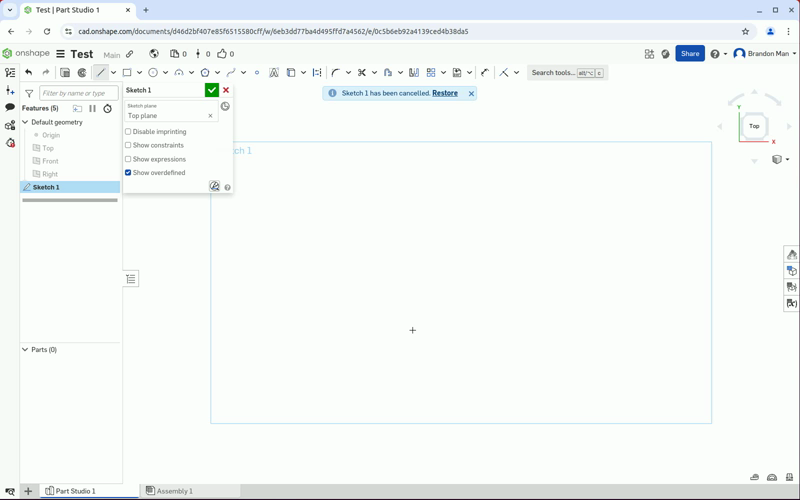
click(412, 329)
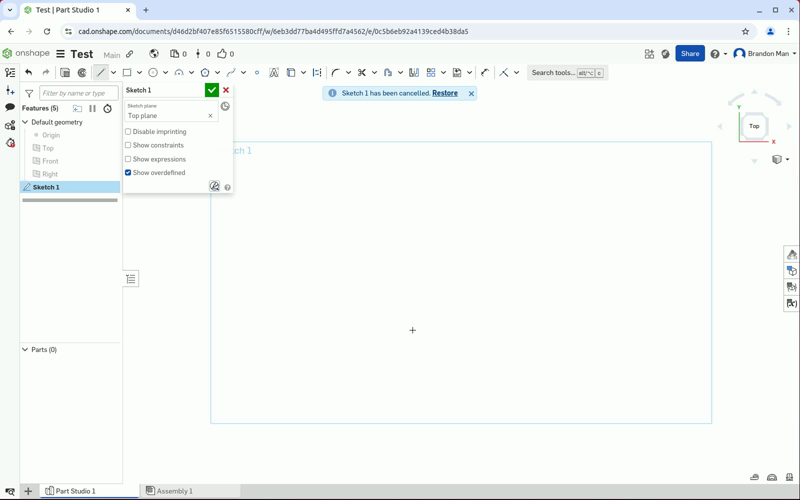
key_up(shift)
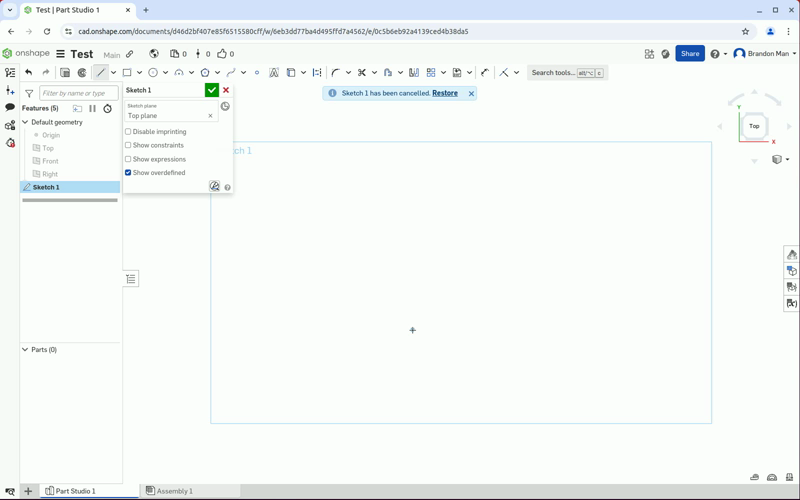
key_down(shift)
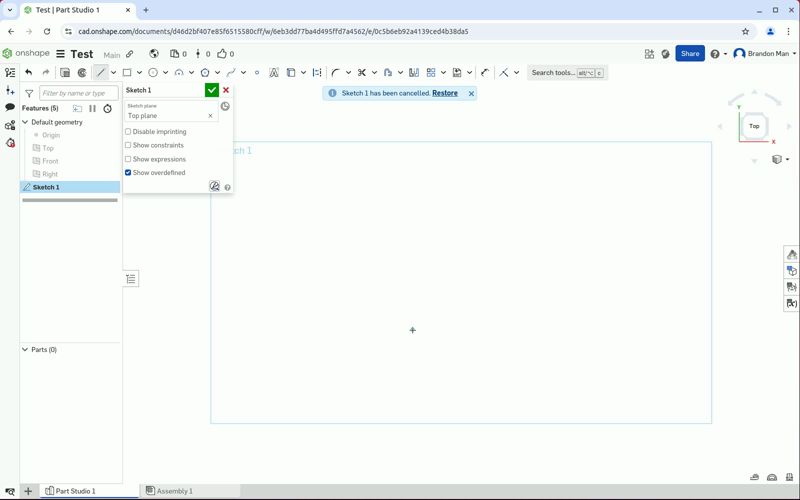
mouse_move(506, 329)
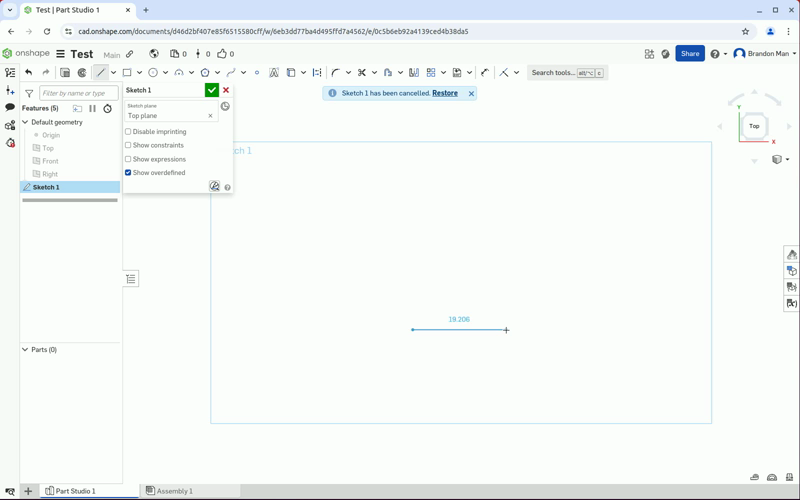
click(506, 329)
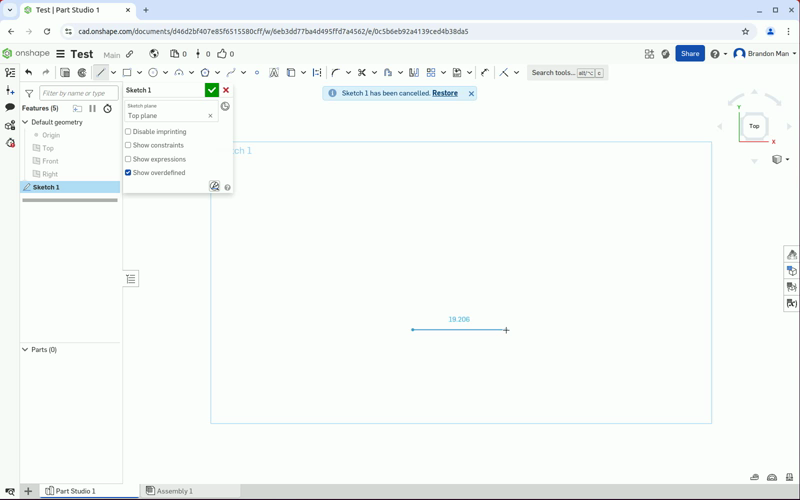
key_up(shift)
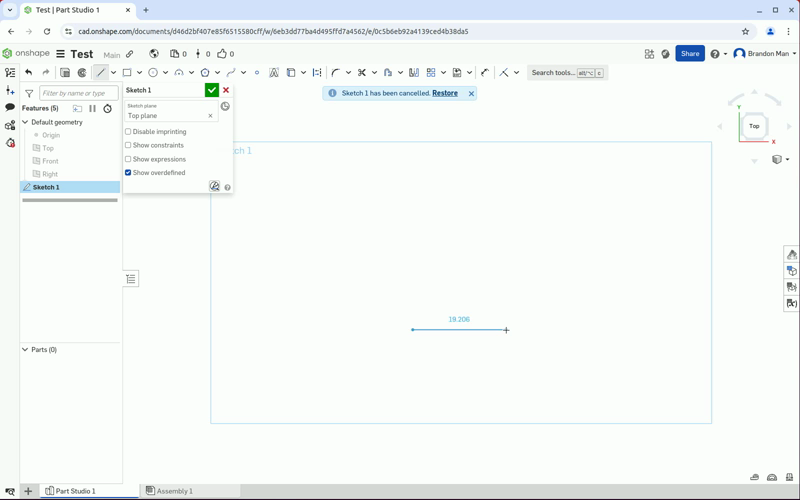
key_down(shift)
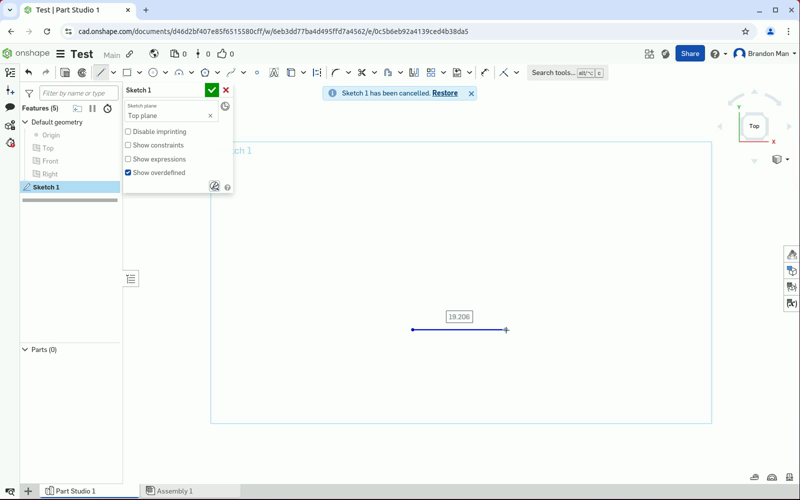
mouse_move(506, 170)
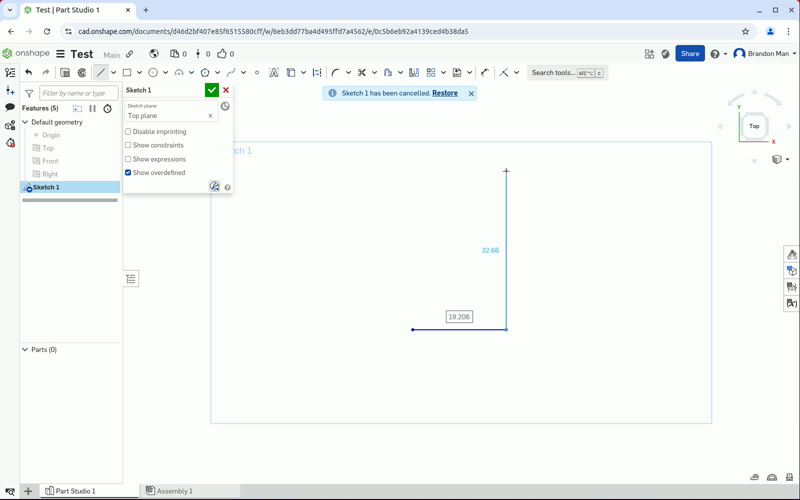
click(506, 170)
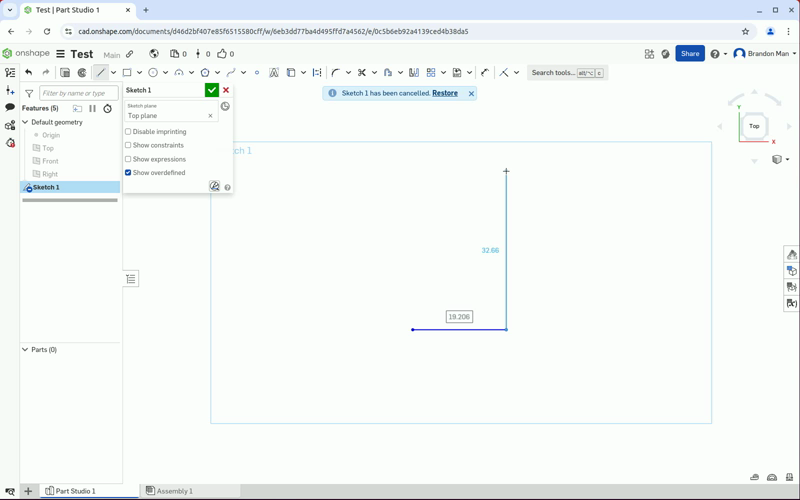
key_up(shift)
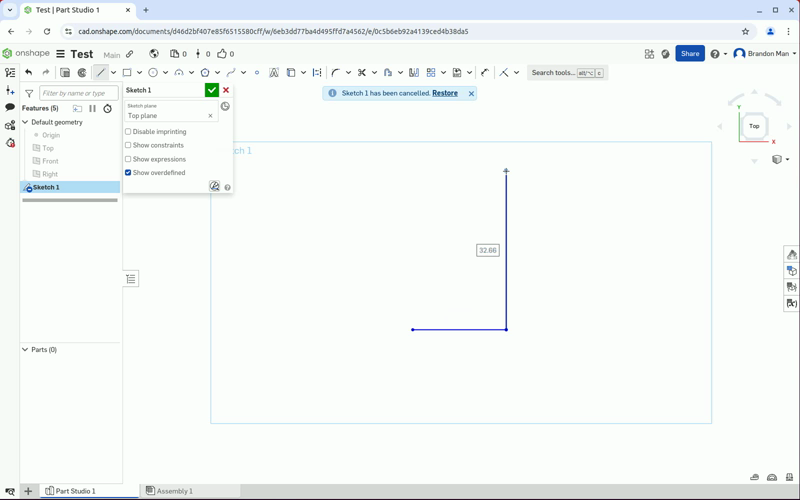
key_down(shift)
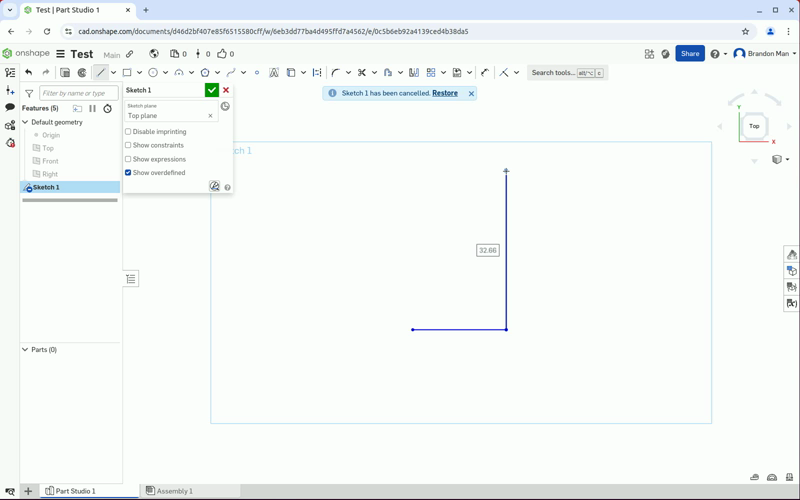
mouse_move(412, 170)
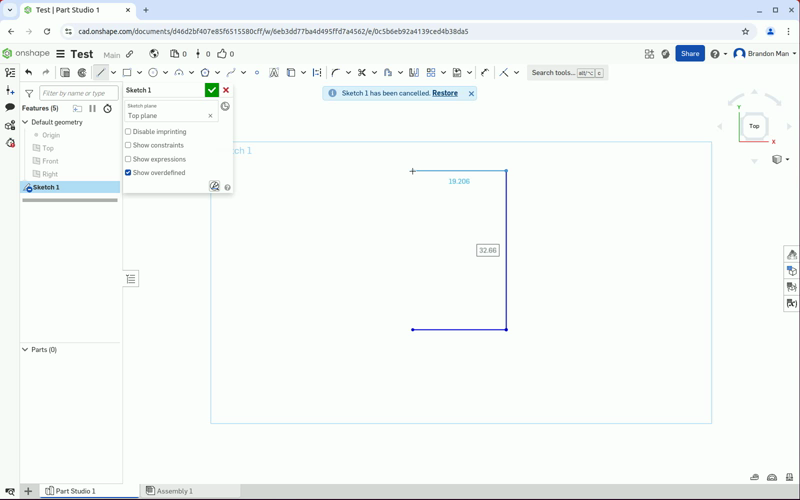
click(412, 170)
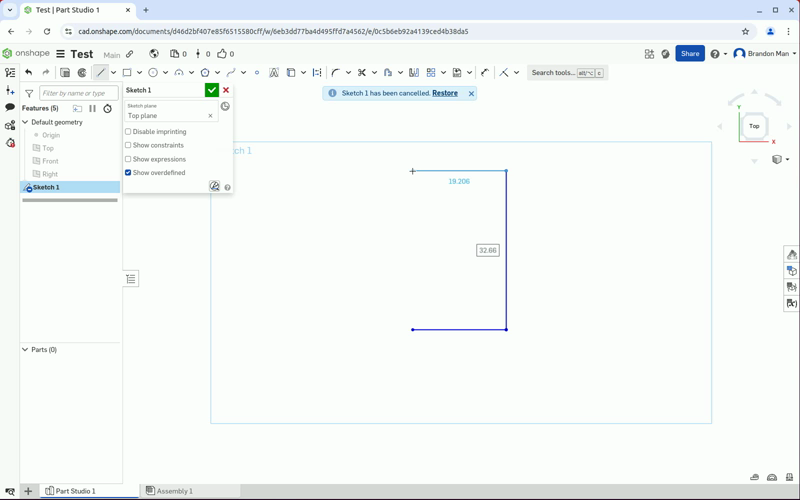
key_up(shift)
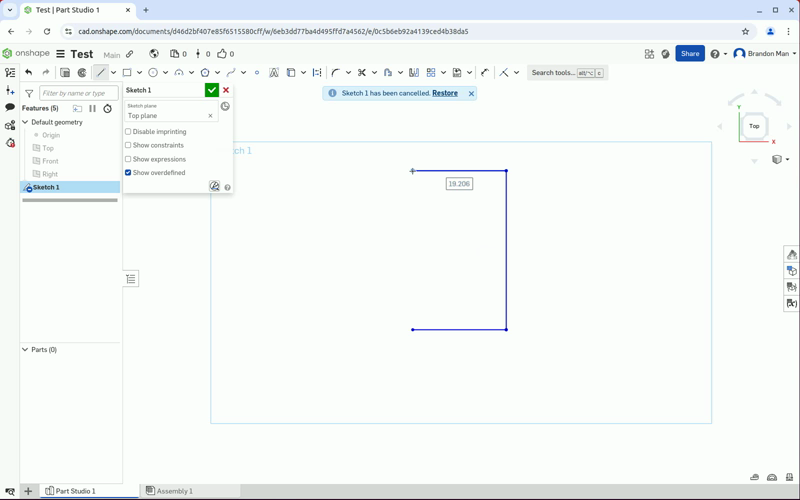
key_down(shift)
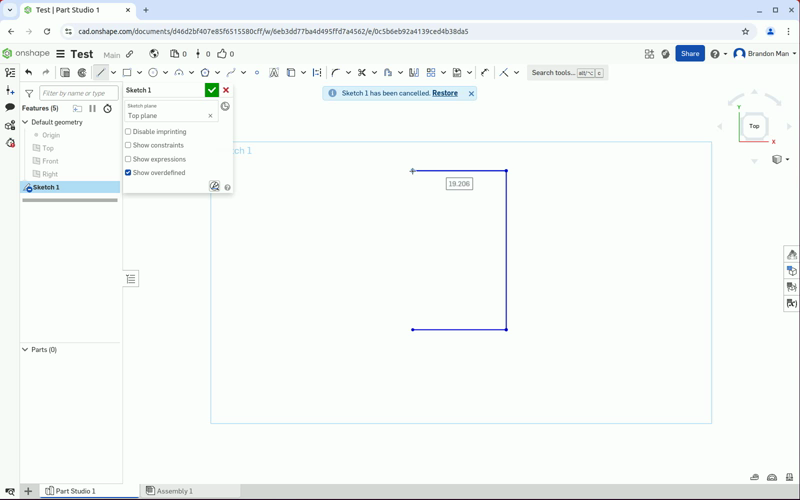
mouse_move(412, 329)
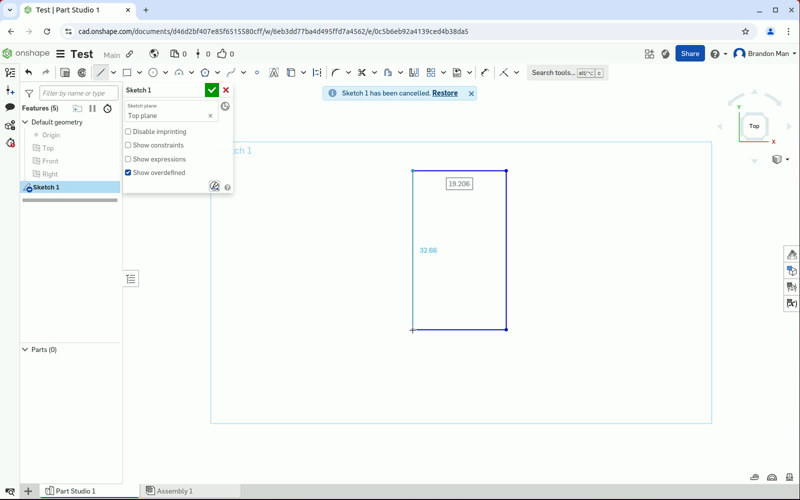
key_up(shift)
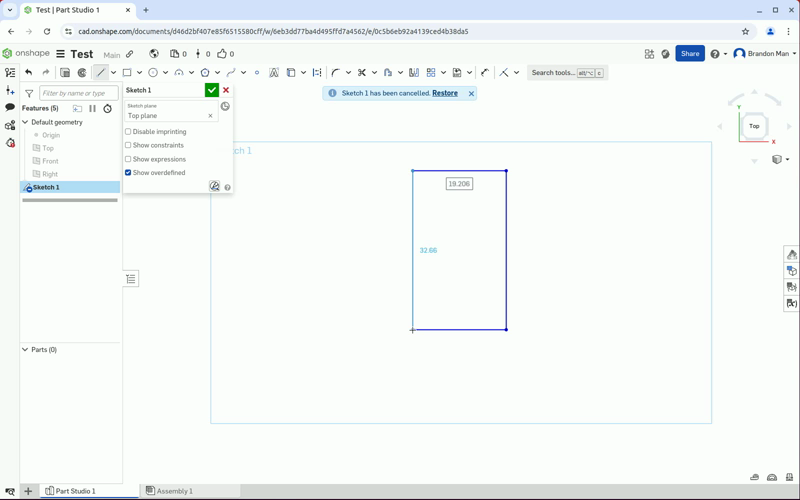
click(412, 329)
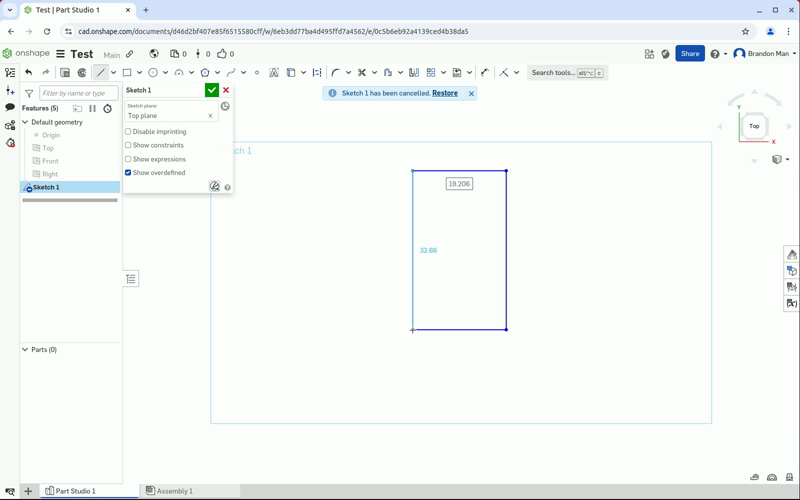
key(esc)
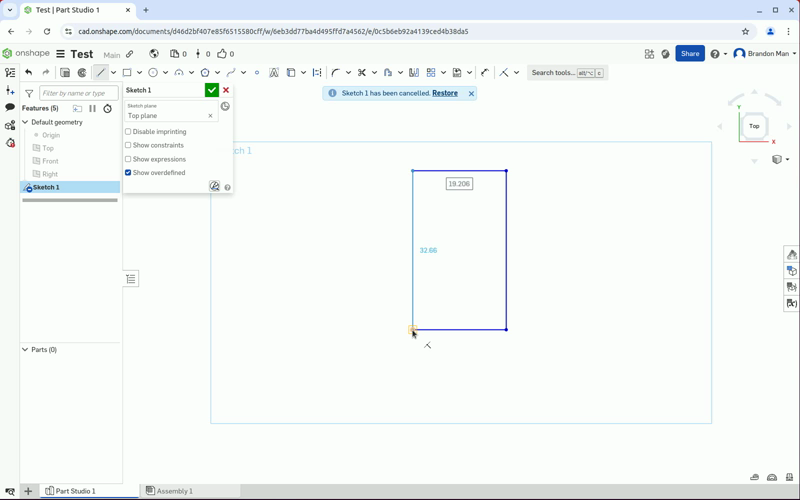
key(c)
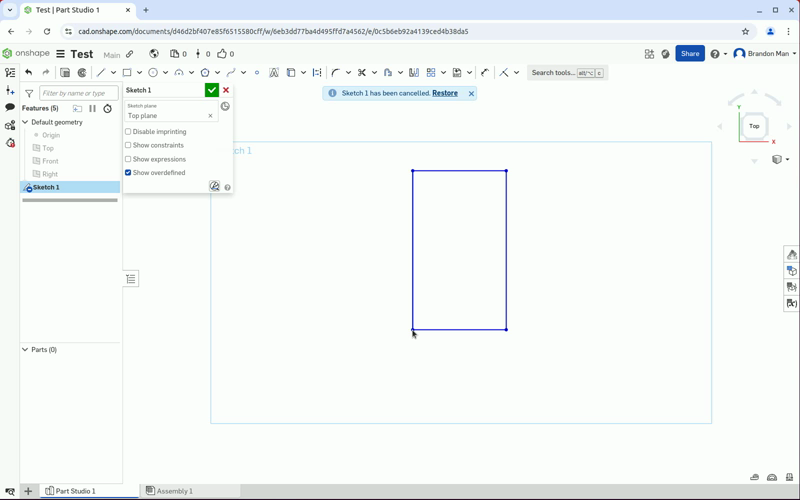
key_down(shift)
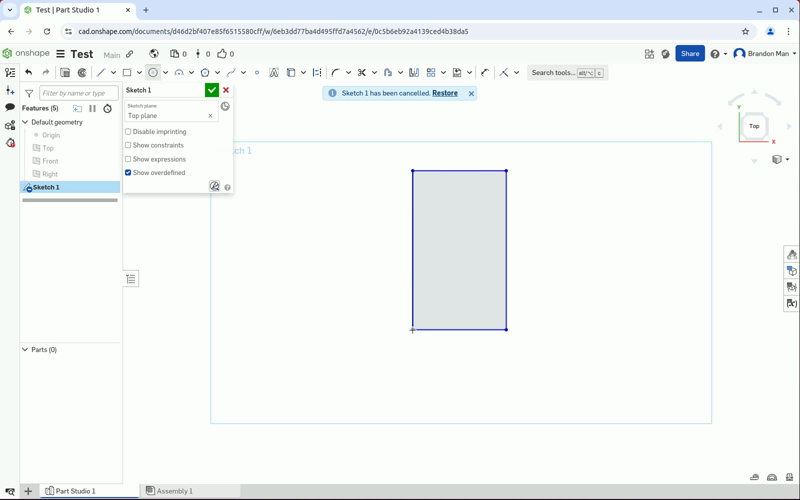
mouse_move(459, 282)
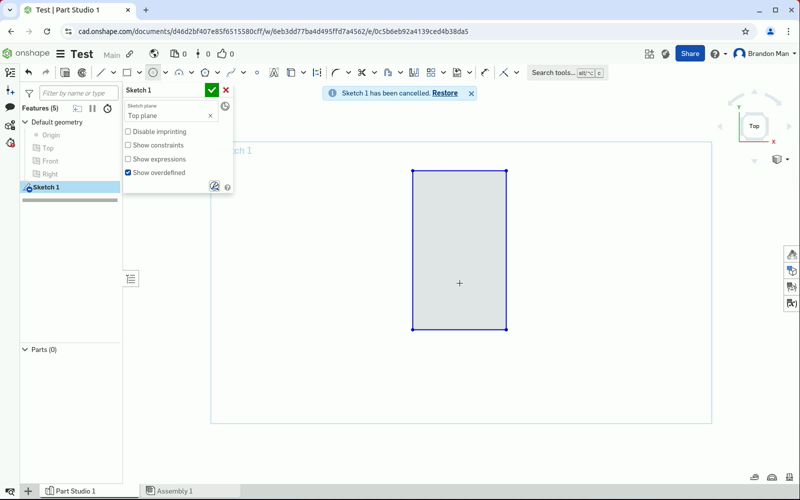
click(459, 282)
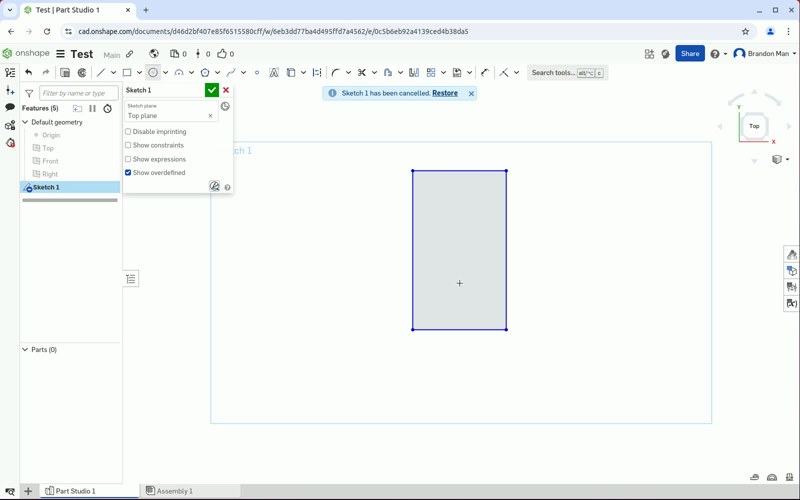
key_up(shift)
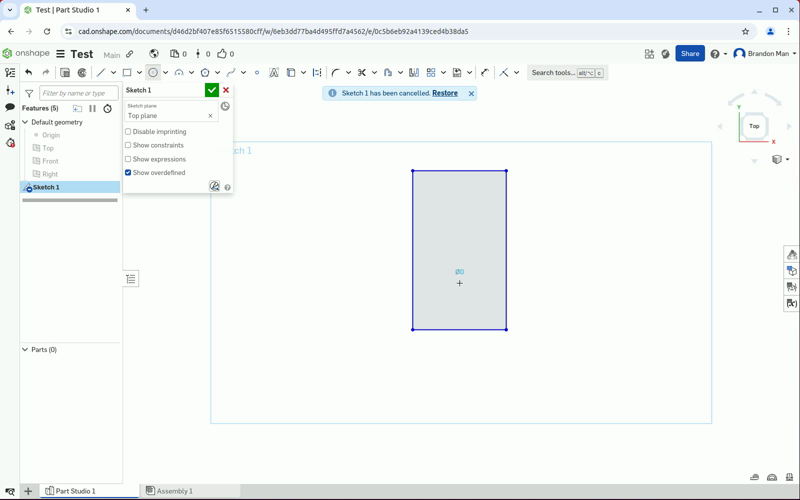
mouse_move(492, 282)
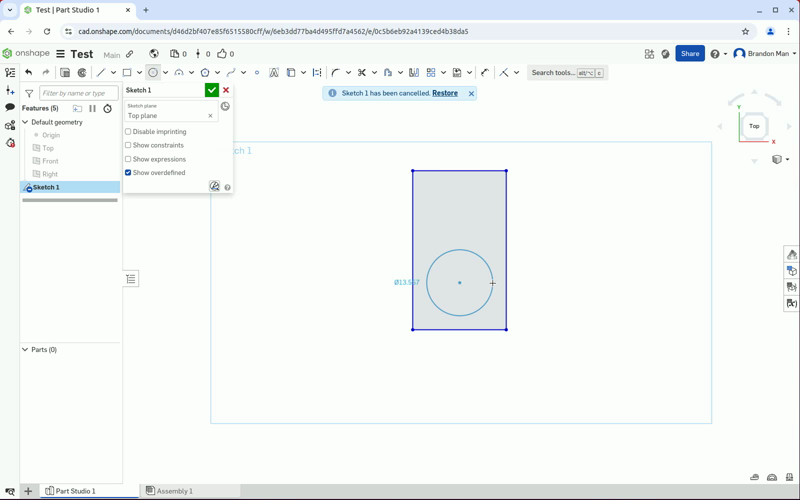
click(492, 282)
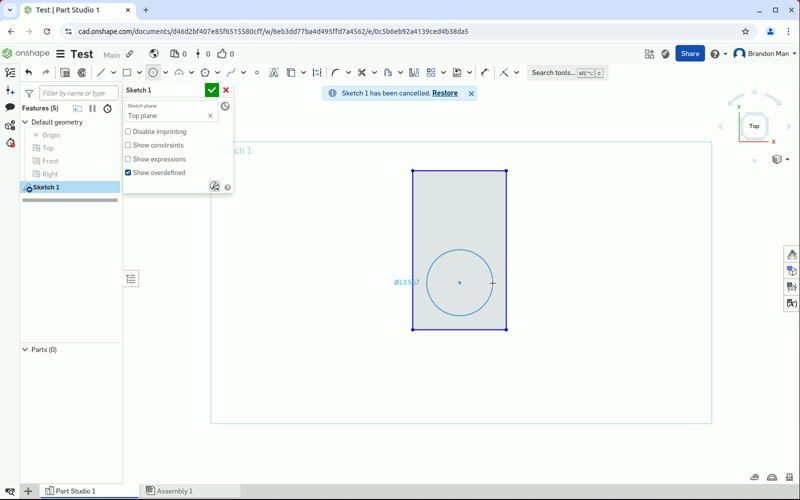
key(esc)
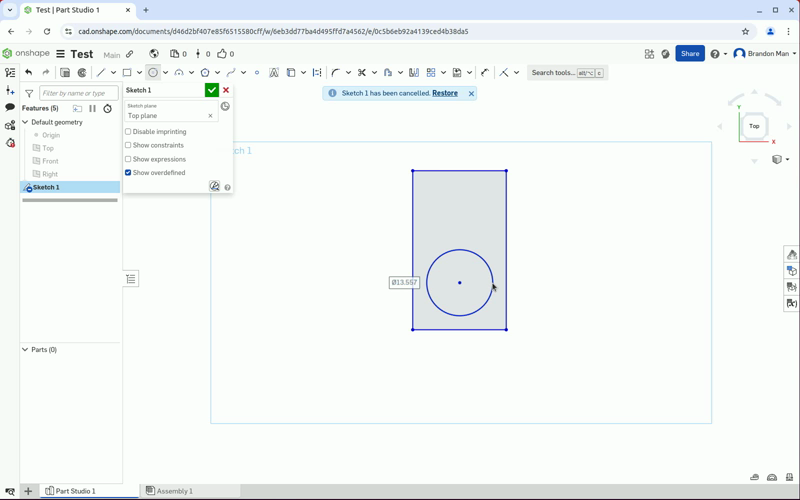
mouse_move(464, 207)
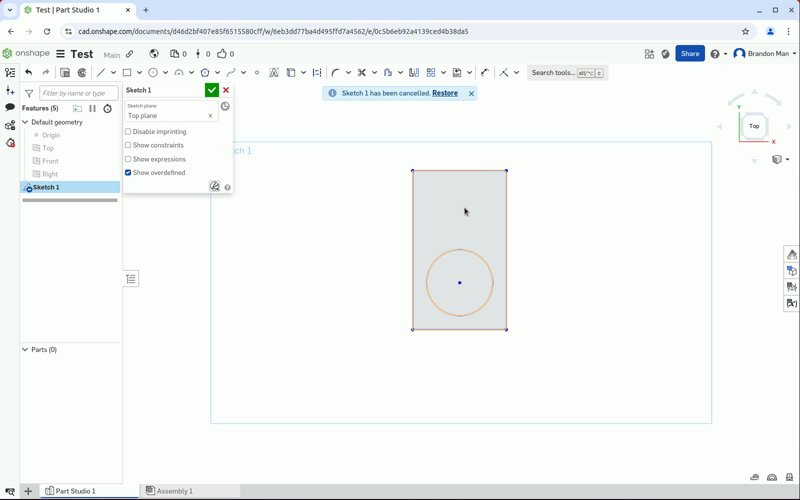
click(464, 207)
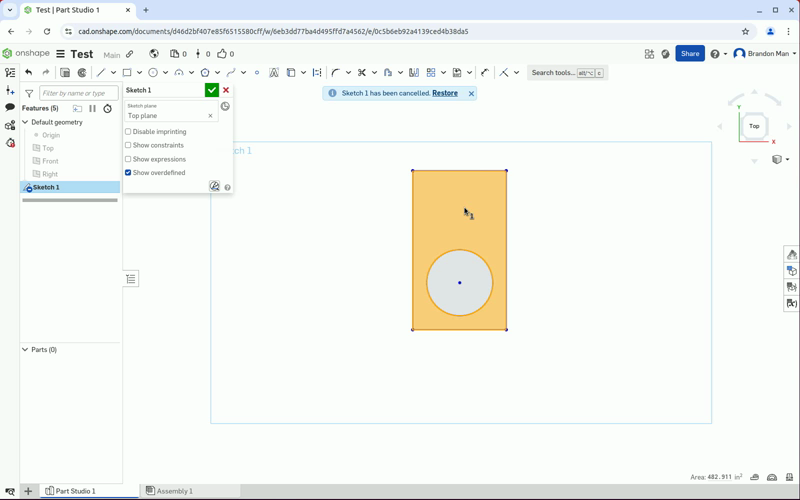
mouse_move(73, 352)
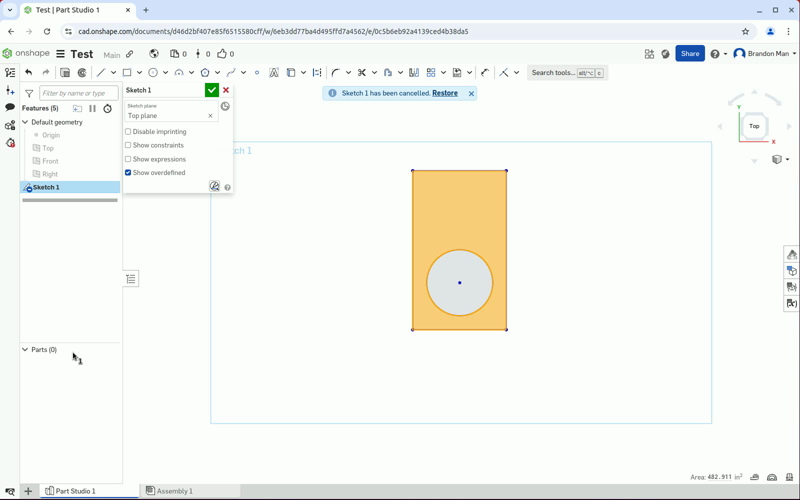
key(shift+y)
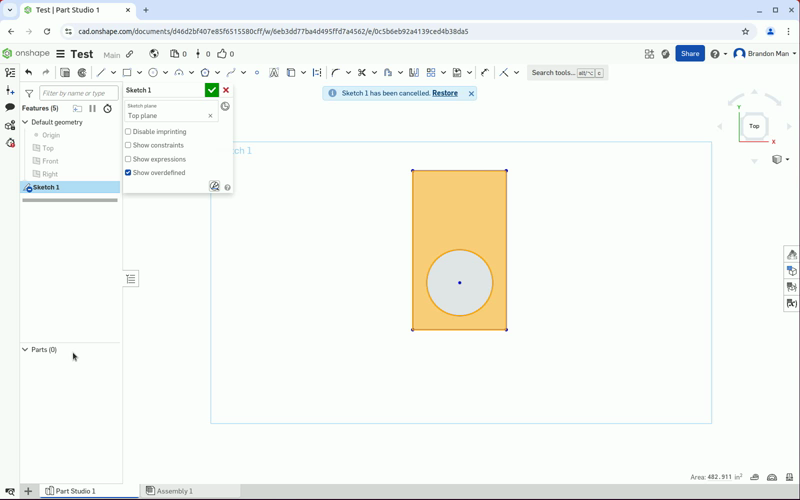
key(shift+e)
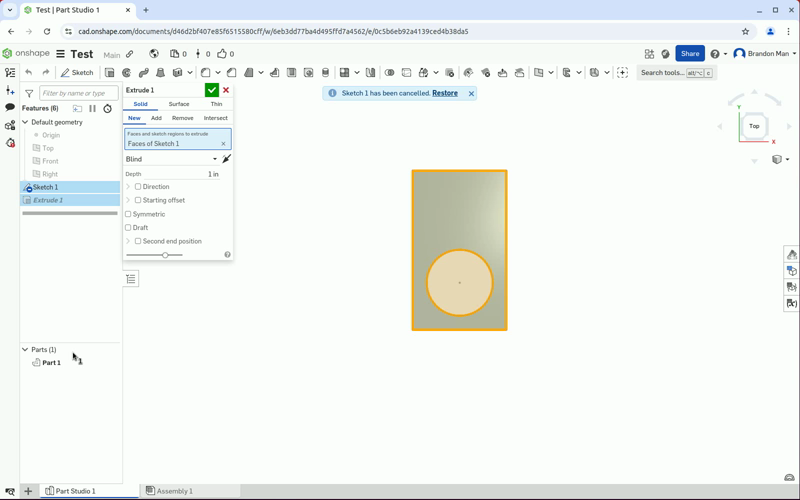
mouse_move(143, 106)
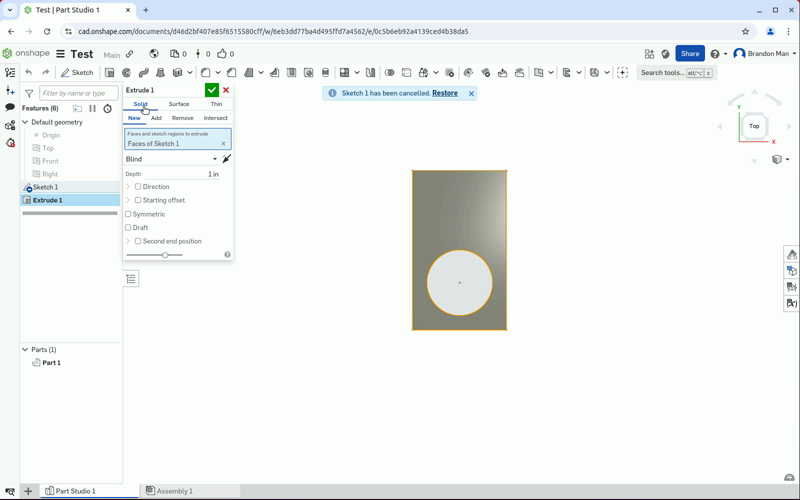
click(143, 106)
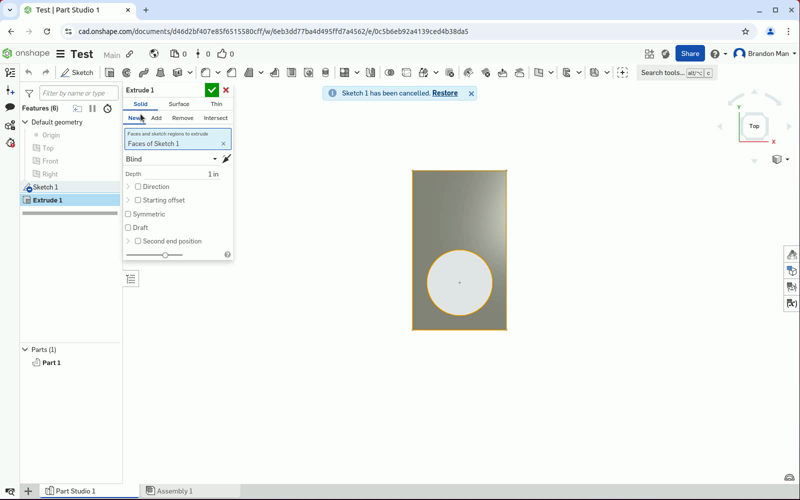
mouse_move(137, 120)
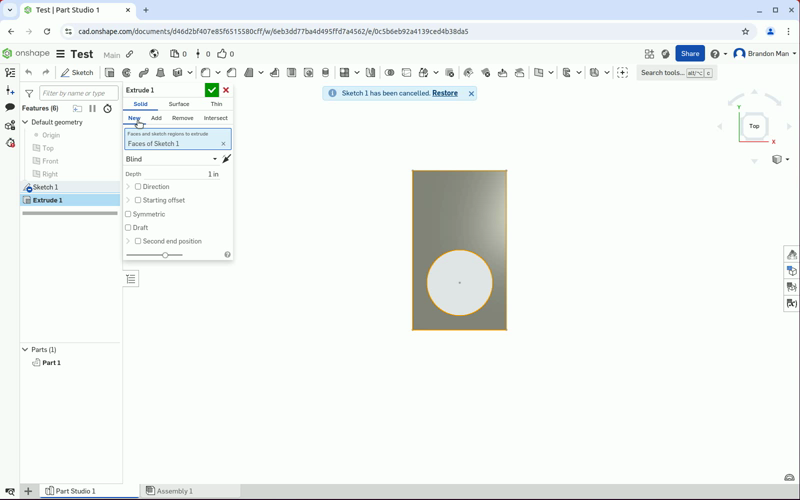
click(137, 120)
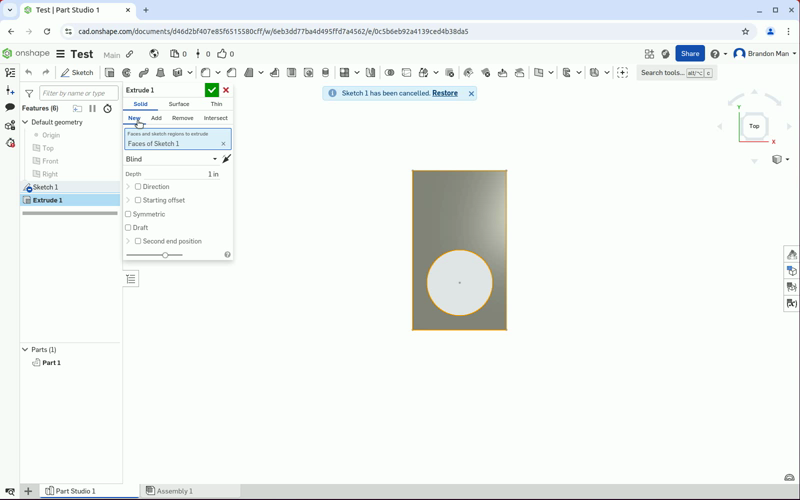
key(tab, 4)
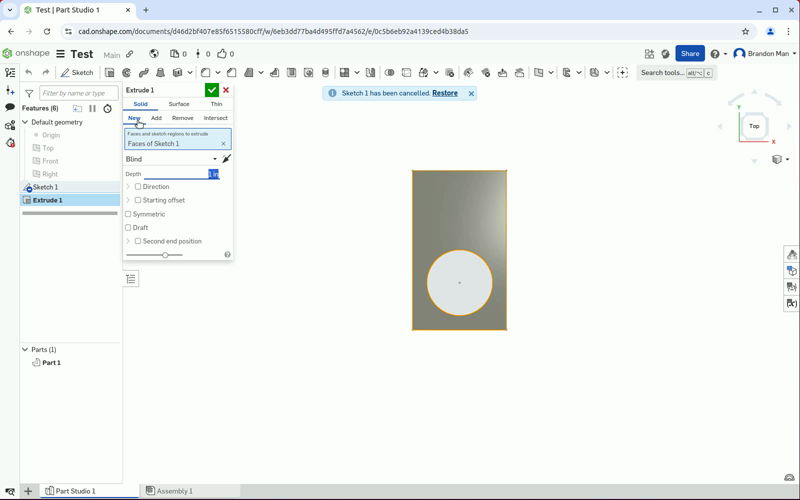
text(4.333)
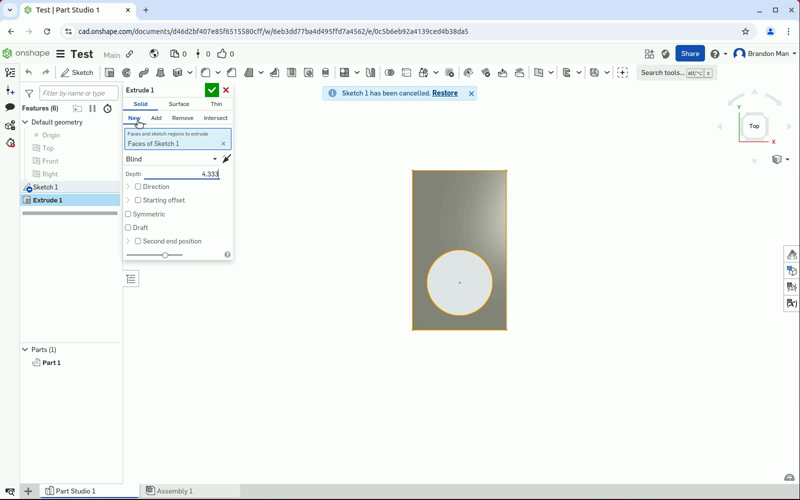
key(enter)
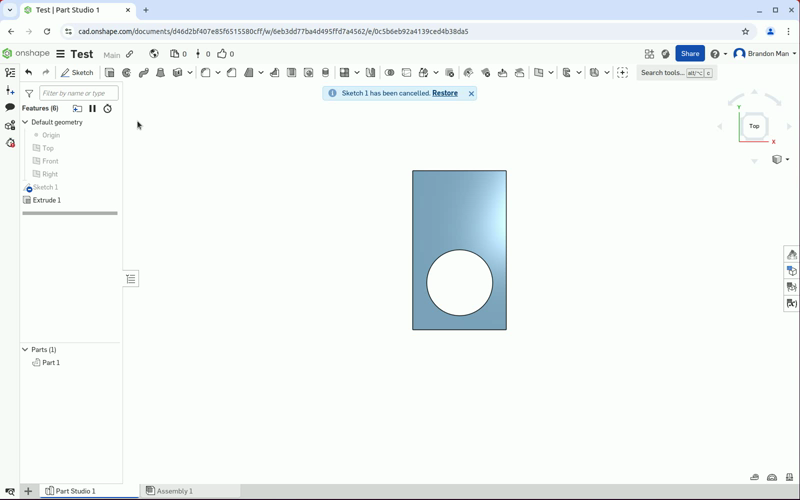
key(shift+h)
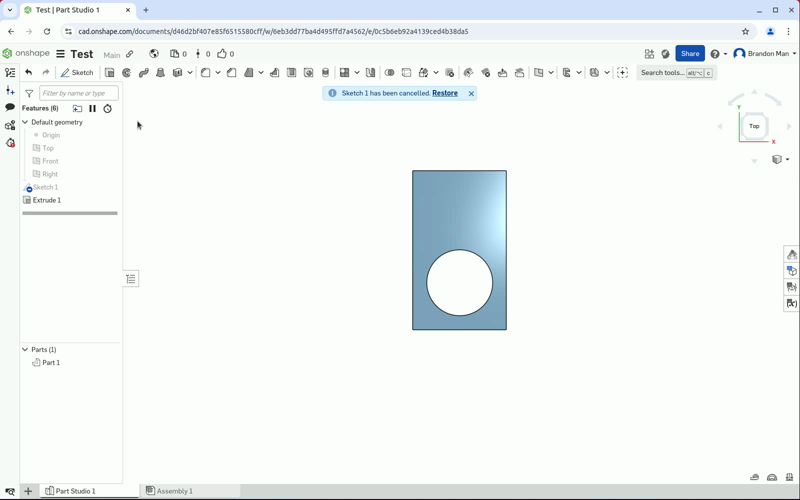
key(shift+h)
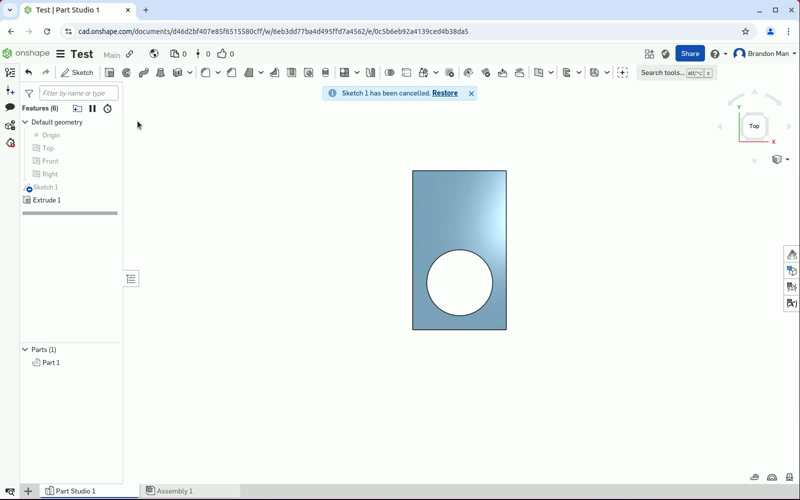
mouse_move(73, 189)
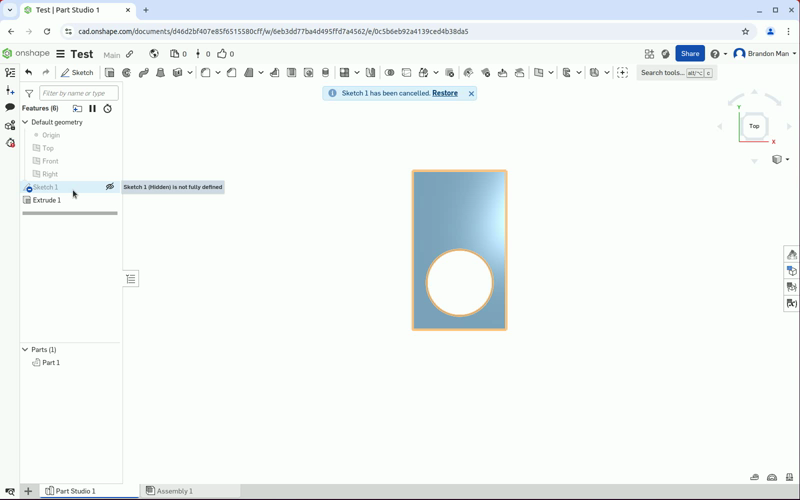
click(73, 189)
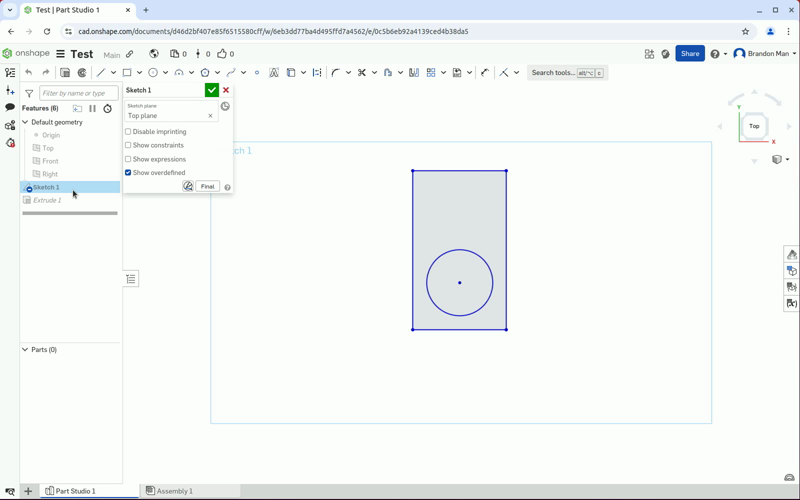
mouse_move(229, 92)
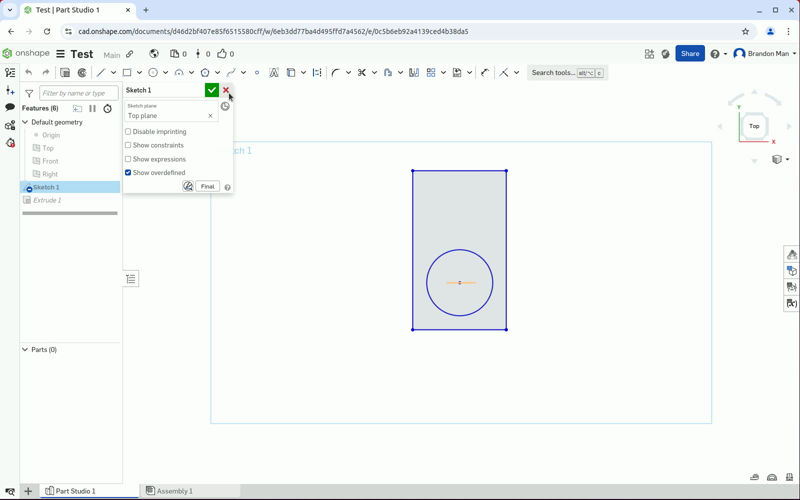
click(229, 92)
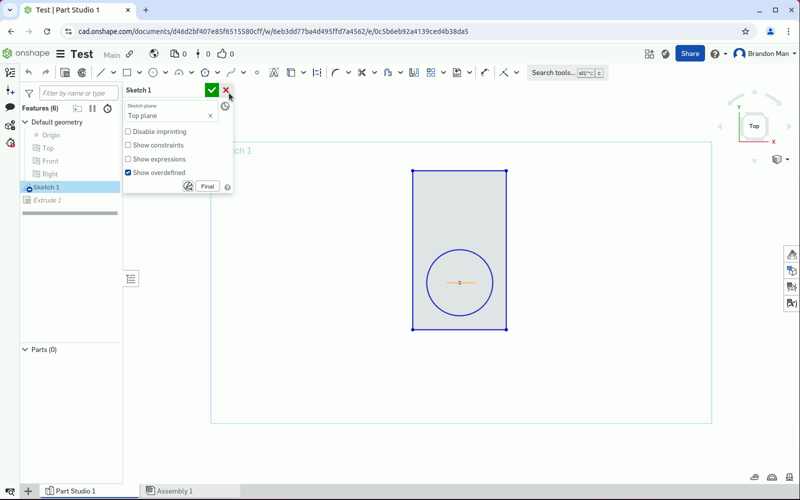
key(shift+s)
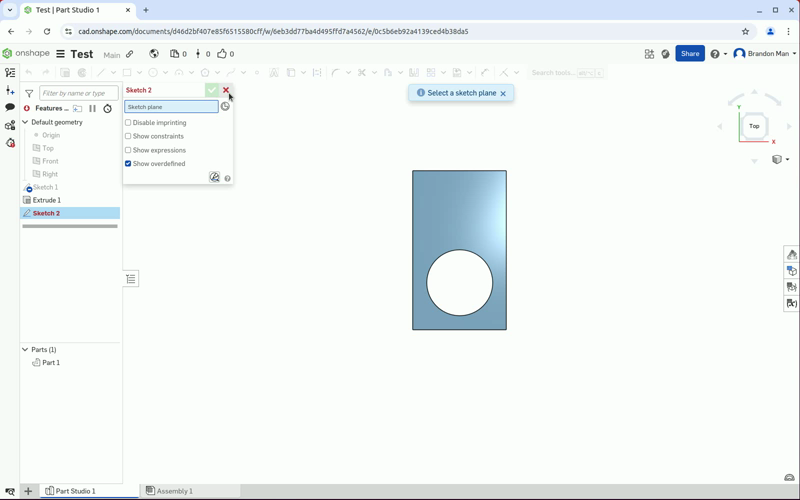
mouse_move(73, 150)
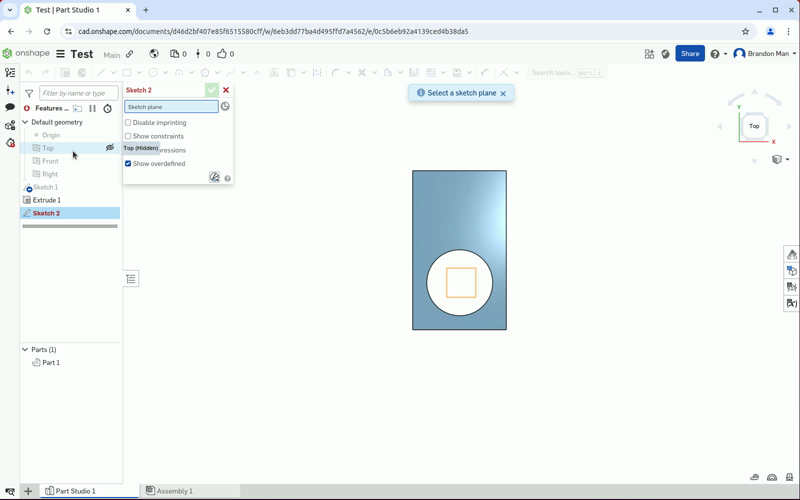
click(73, 150)
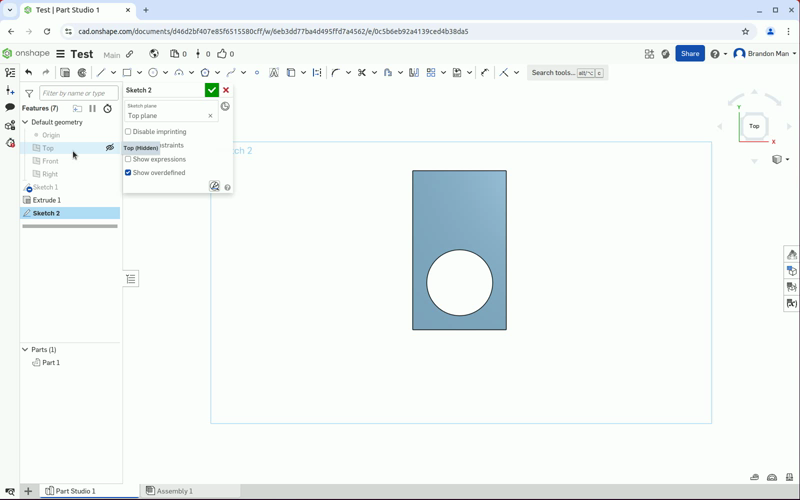
mouse_move(73, 352)
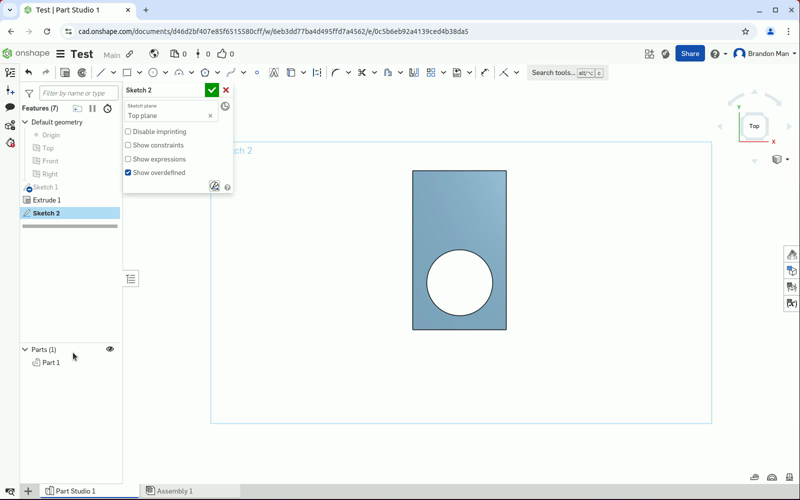
key(y)
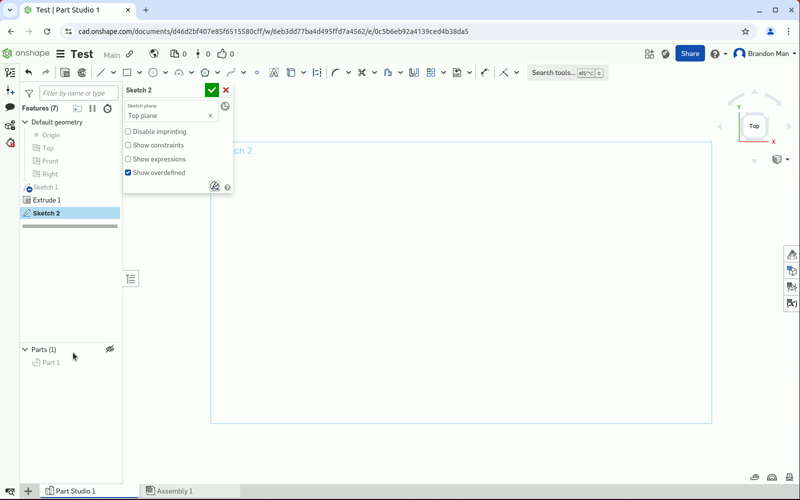
key(c)
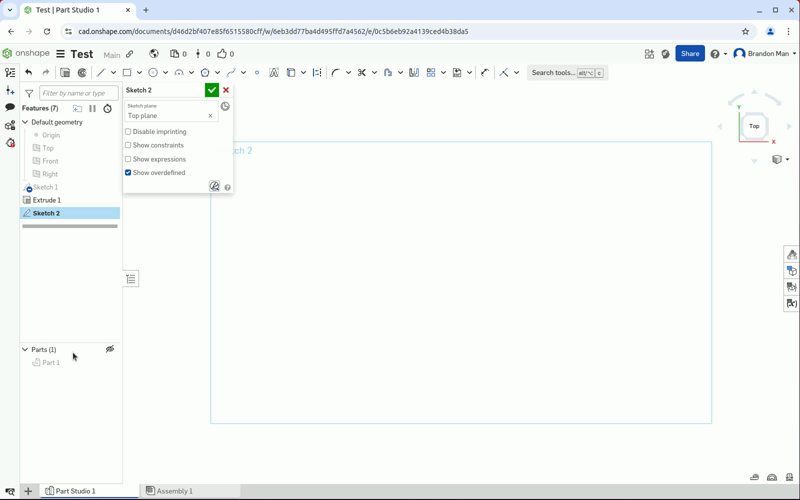
key_down(shift)
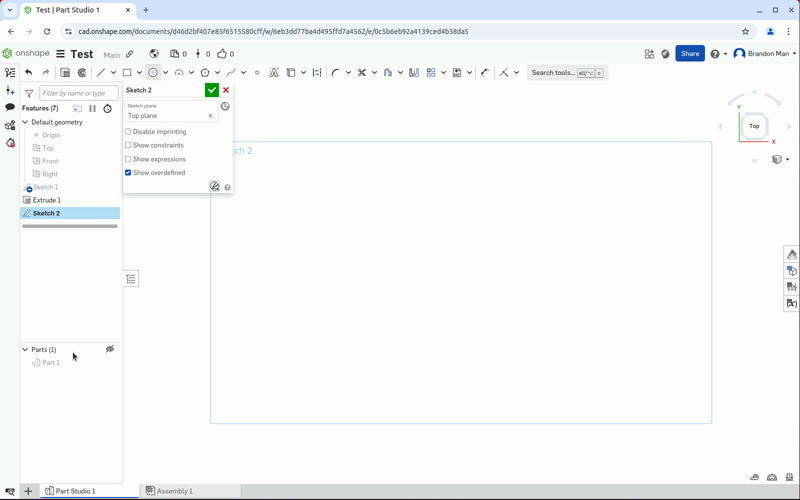
mouse_move(461, 282)
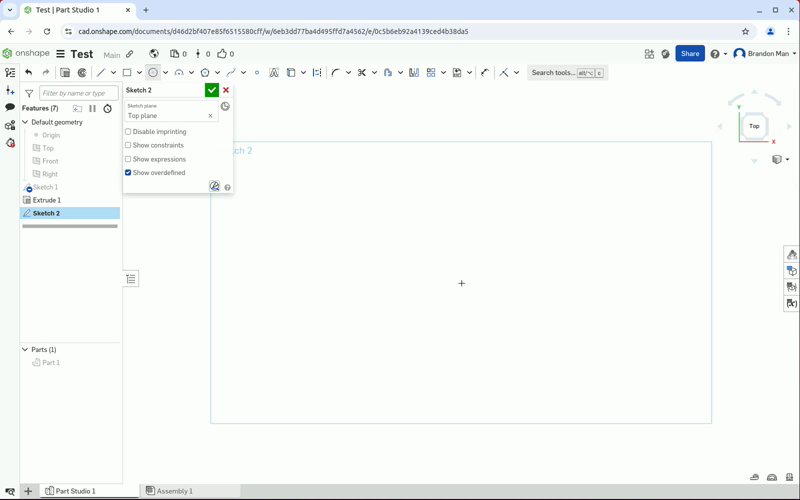
click(461, 282)
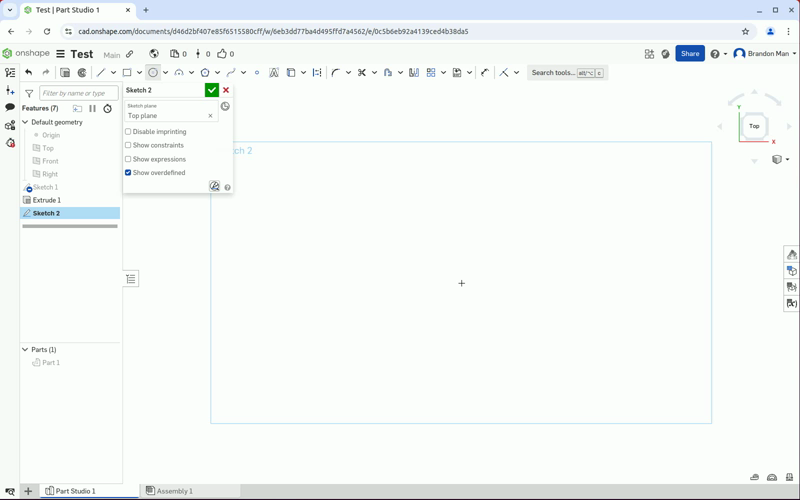
key_up(shift)
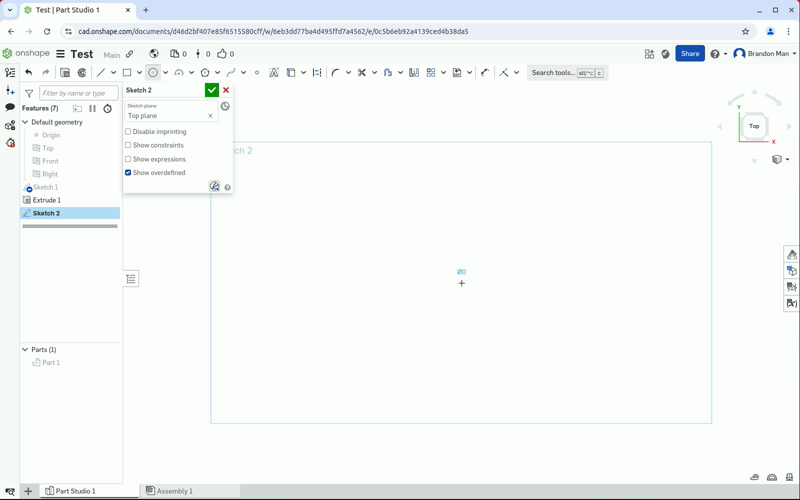
mouse_move(495, 282)
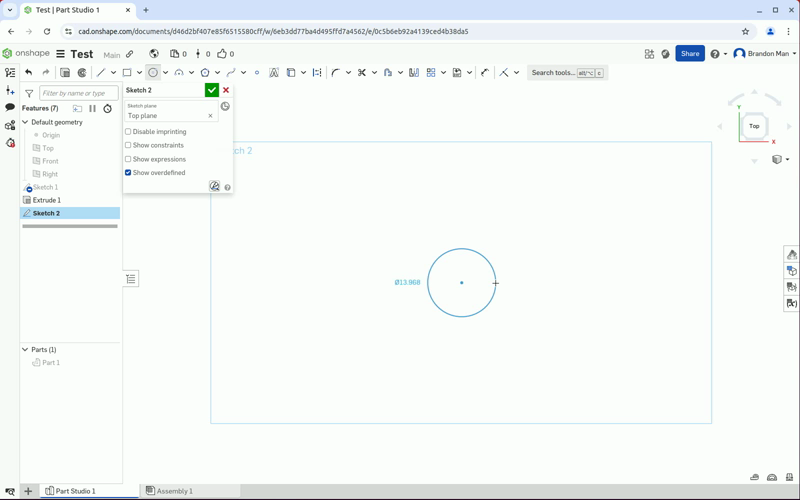
click(495, 282)
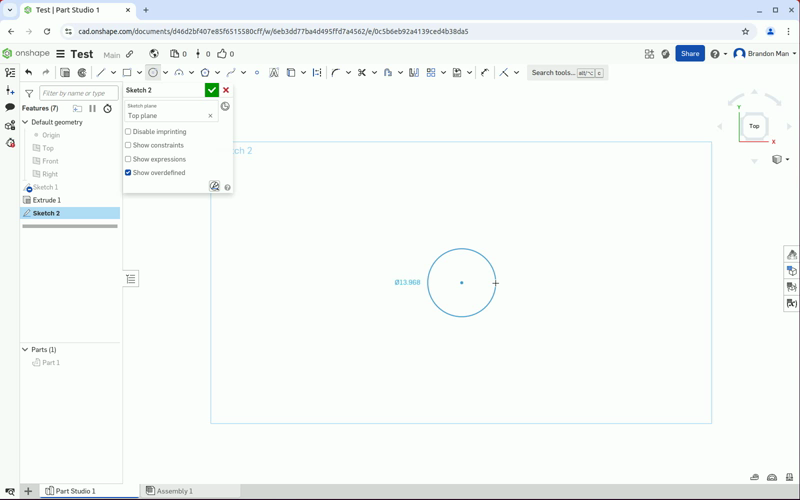
key(esc)
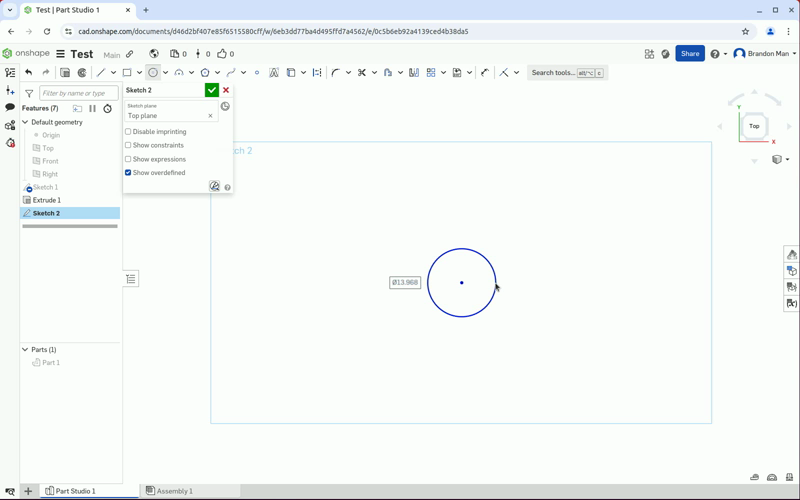
key(c)
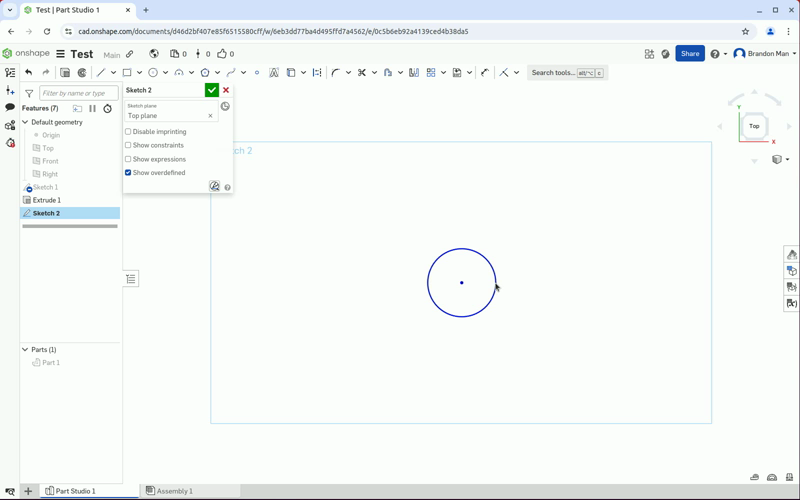
key_down(shift)
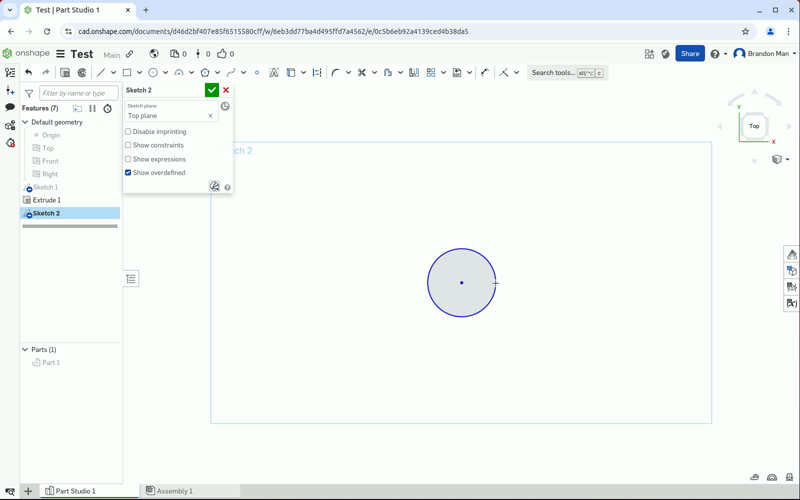
mouse_move(461, 282)
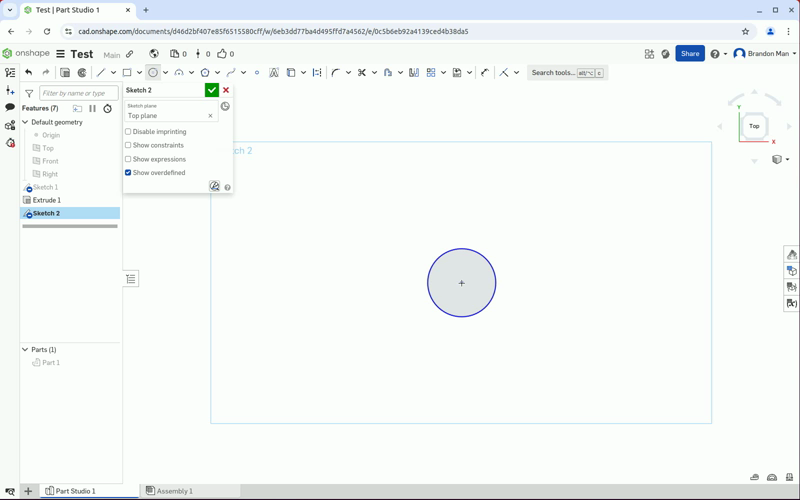
click(461, 282)
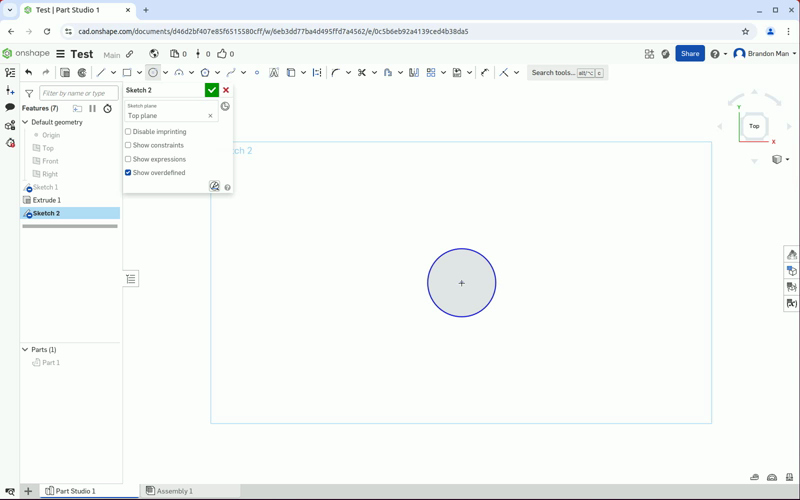
key_up(shift)
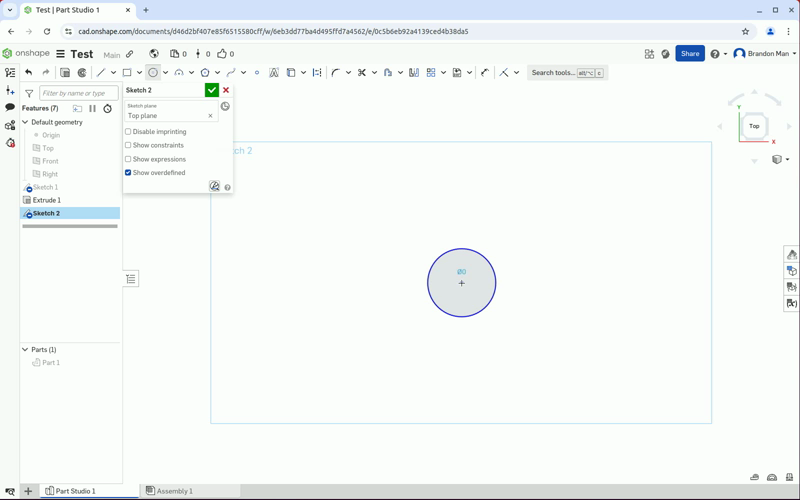
mouse_move(476, 282)
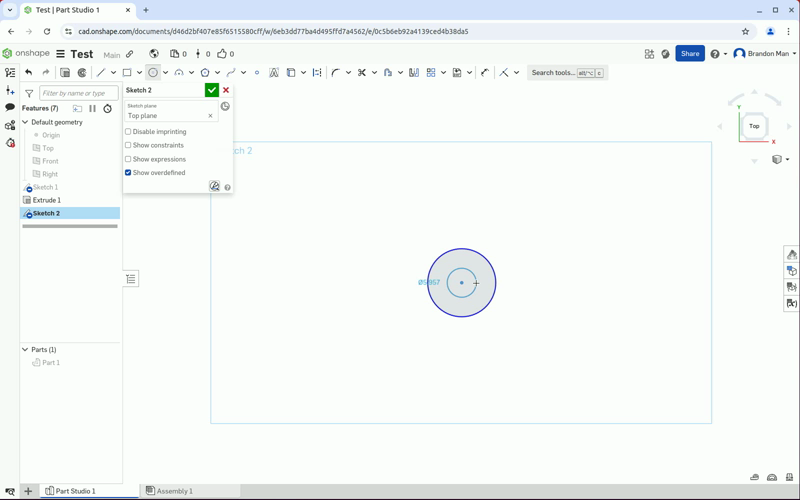
click(476, 282)
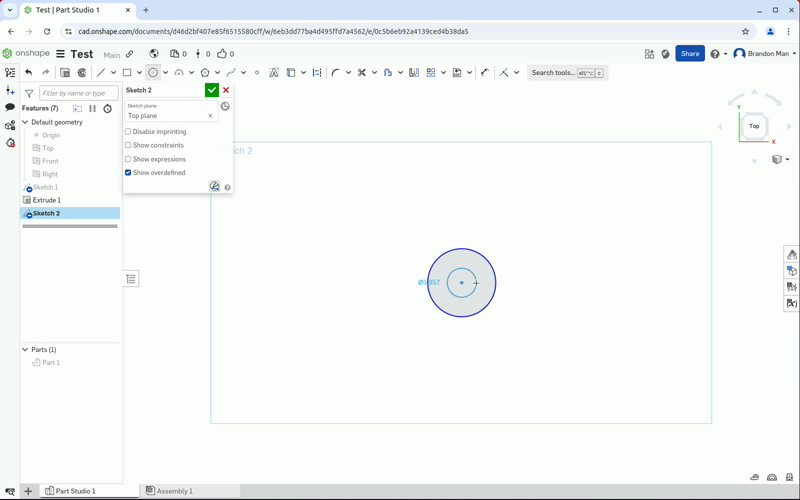
key(esc)
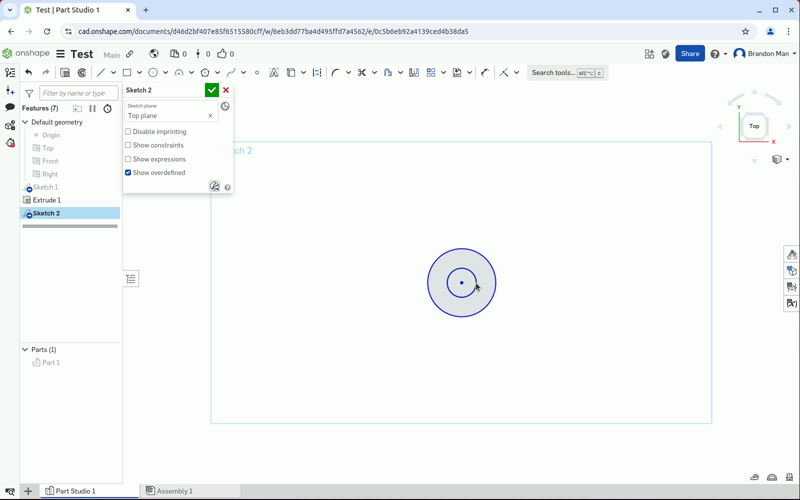
mouse_move(460, 311)
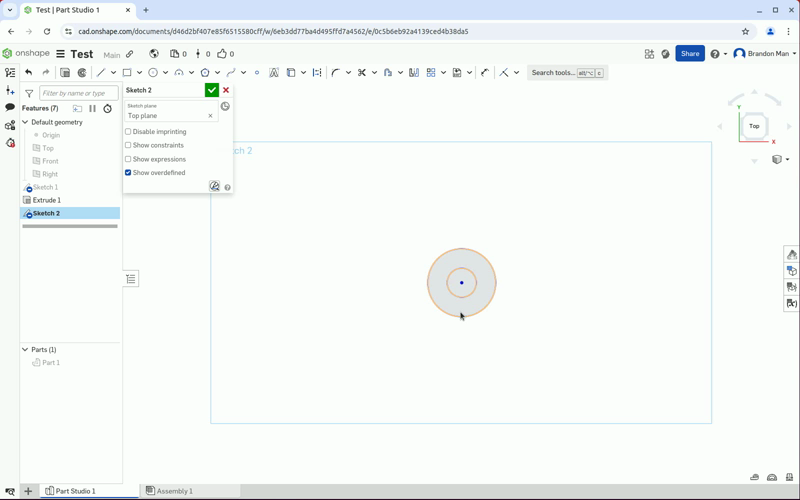
click(460, 311)
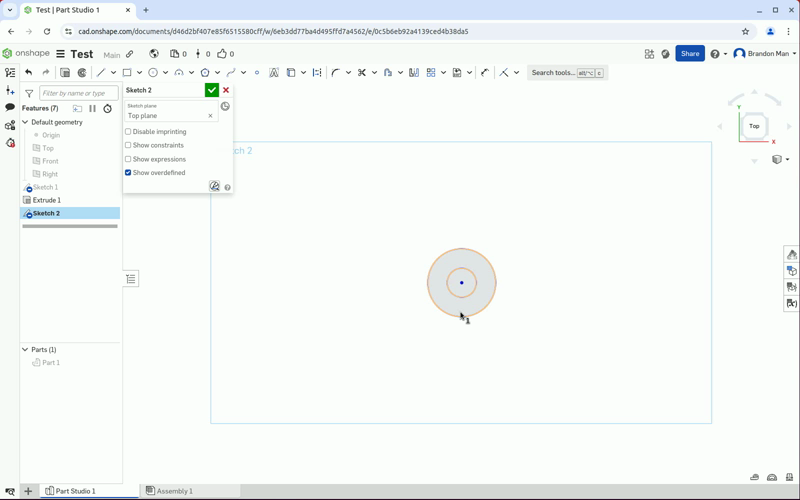
mouse_move(73, 352)
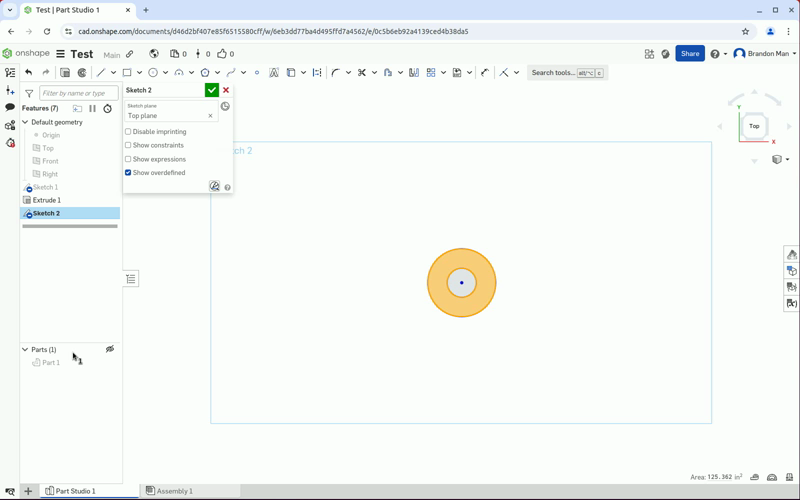
key(shift+y)
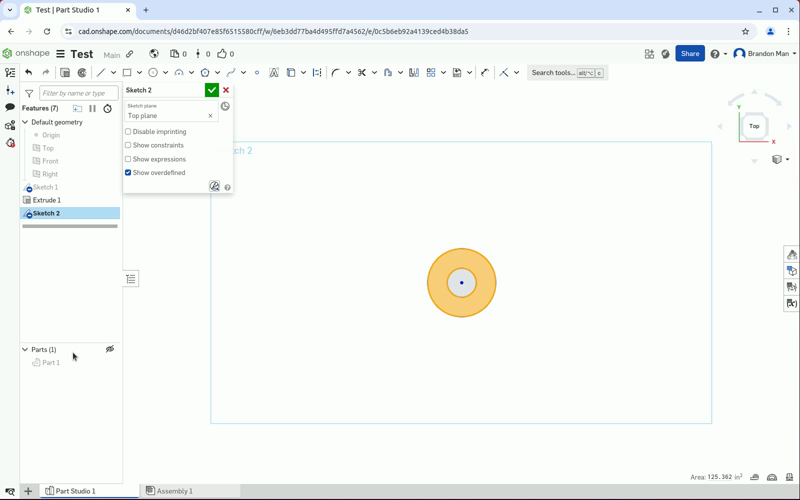
key(shift+e)
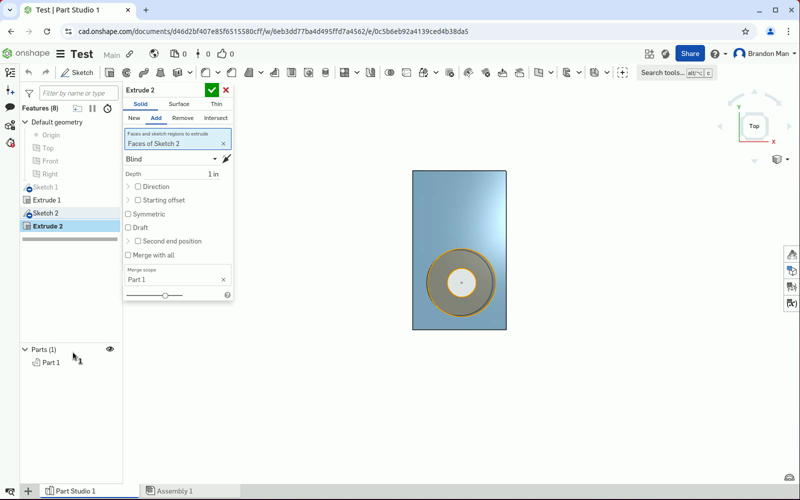
mouse_move(143, 106)
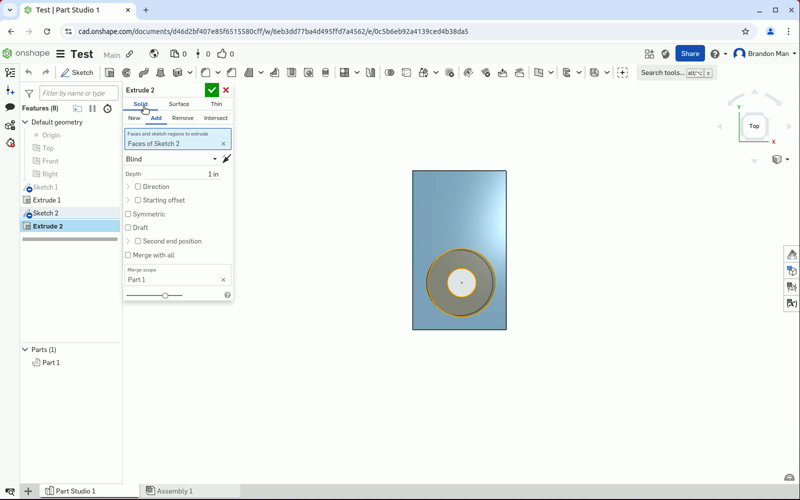
click(143, 106)
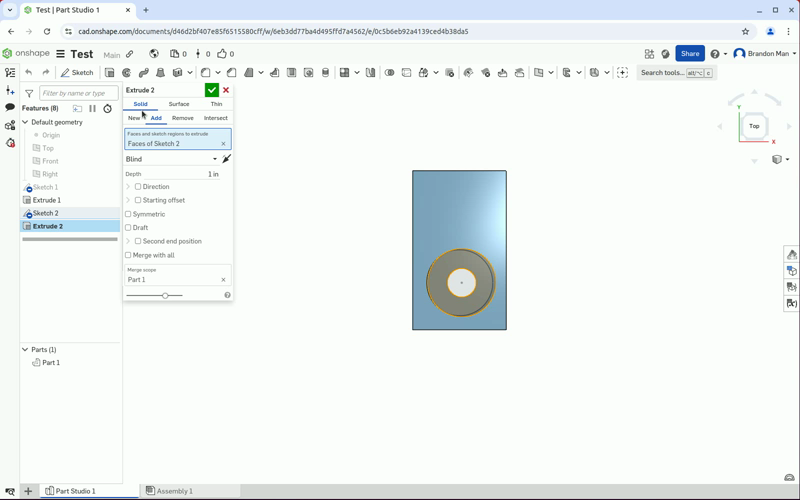
mouse_move(137, 120)
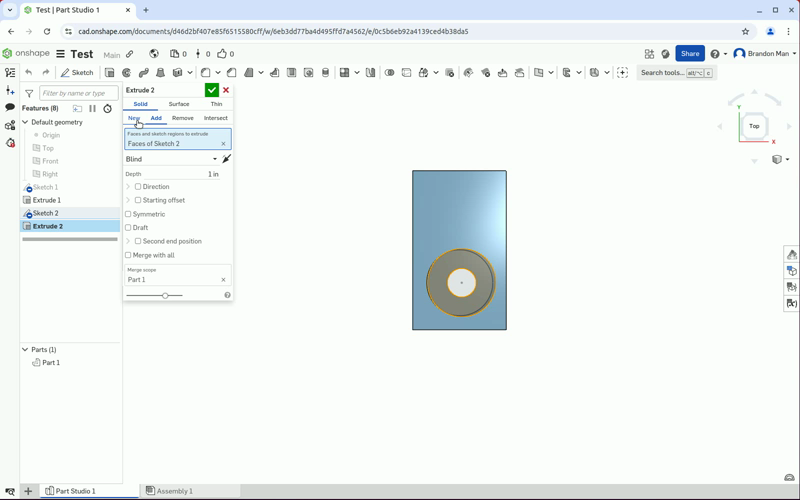
click(137, 120)
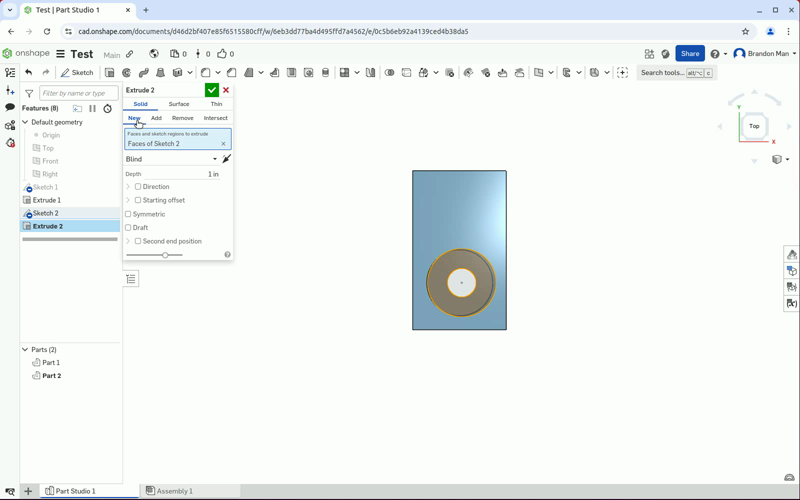
key(tab, 4)
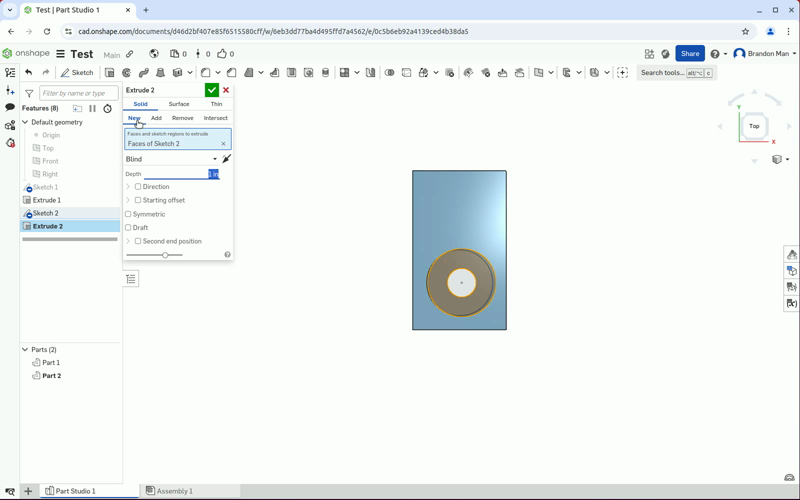
text(-2.166)
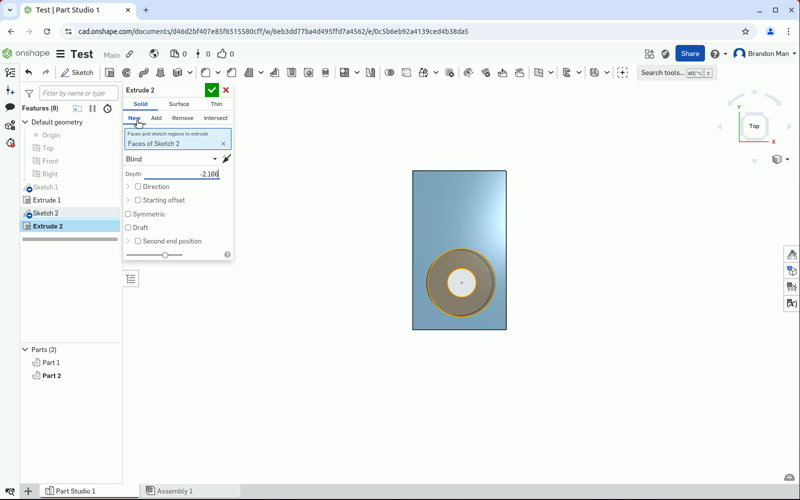
key(enter)
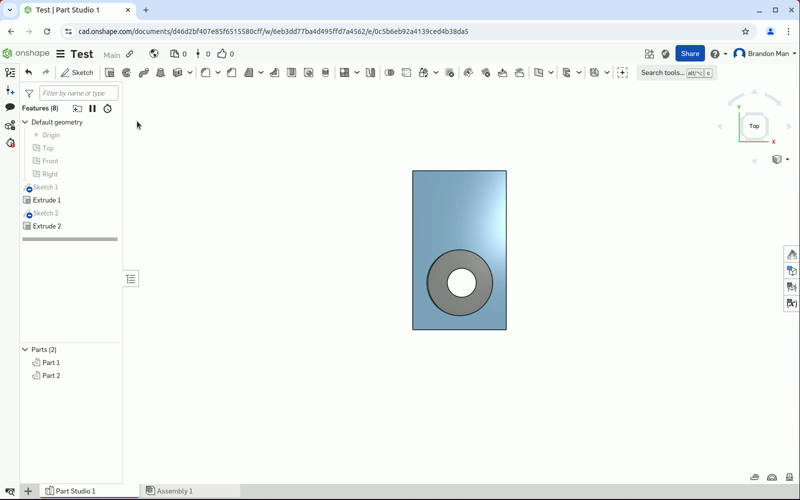
key(shift+h)
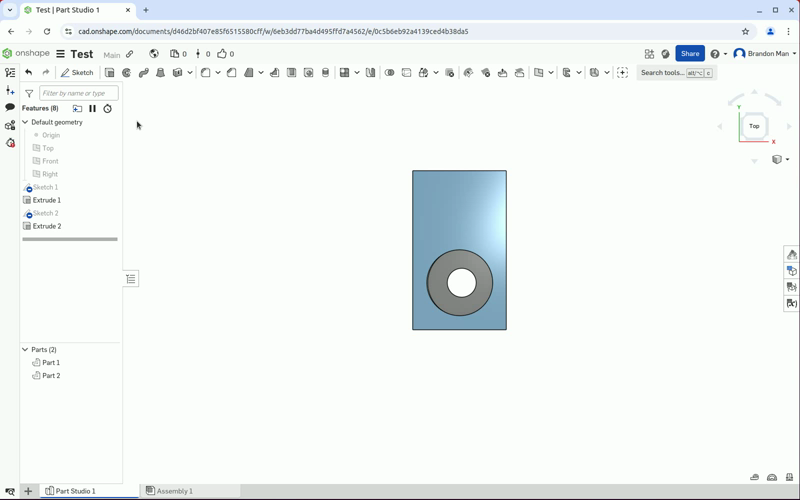
key(shift+h)
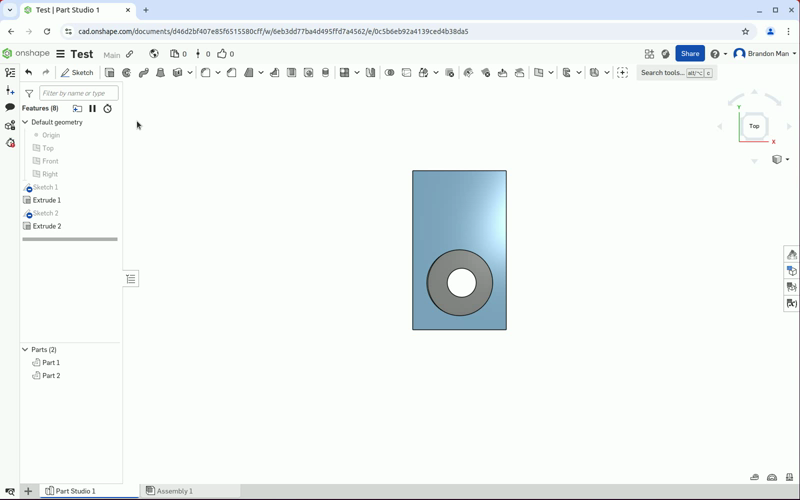
mouse_move(73, 189)
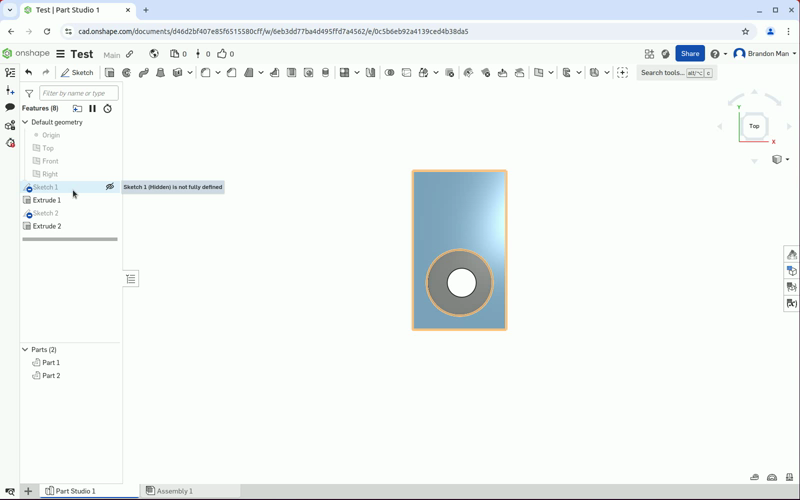
click(73, 189)
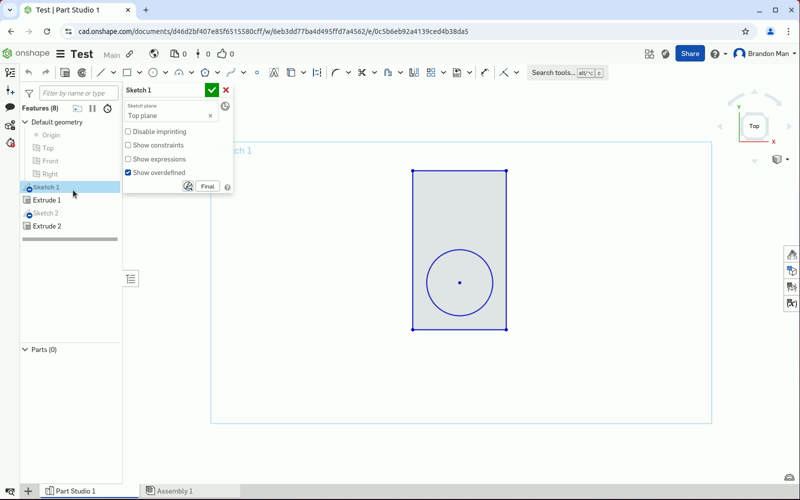
mouse_move(229, 92)
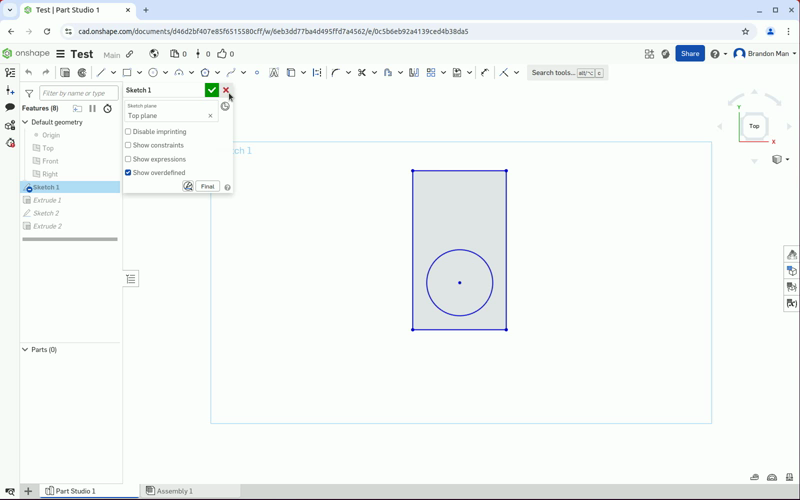
click(229, 92)
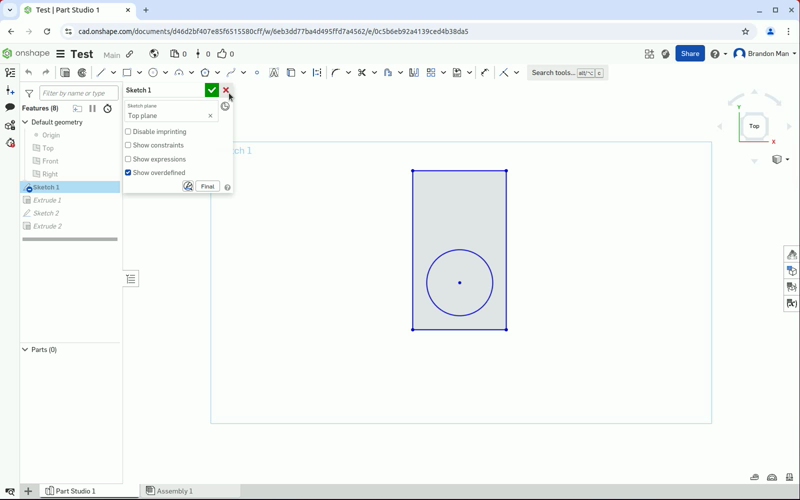
key(shift+s)
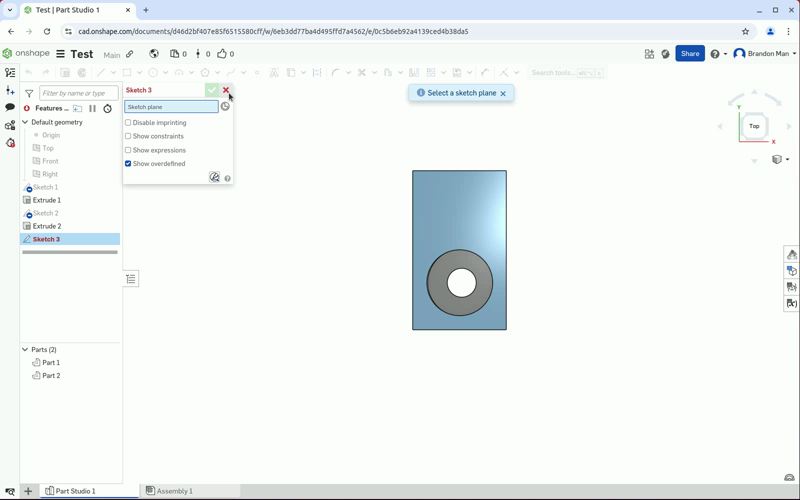
mouse_move(73, 150)
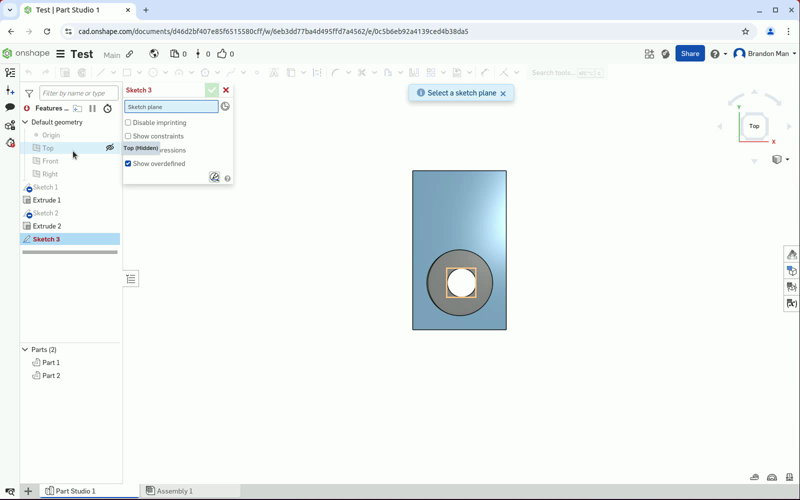
click(73, 150)
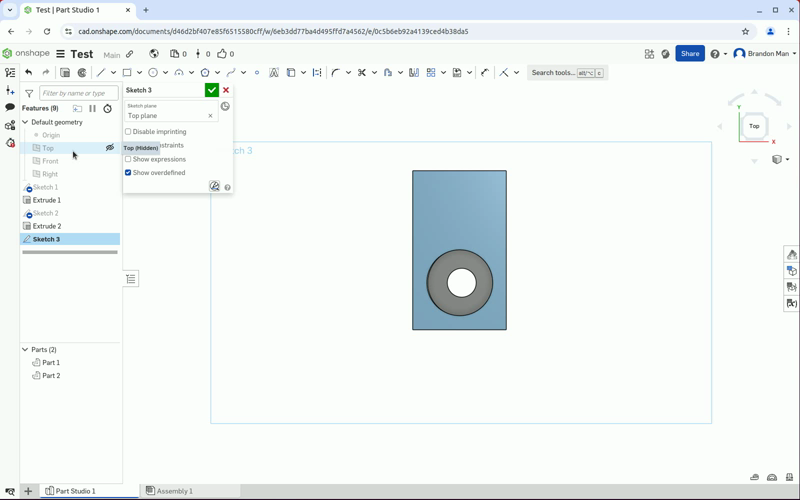
mouse_move(73, 352)
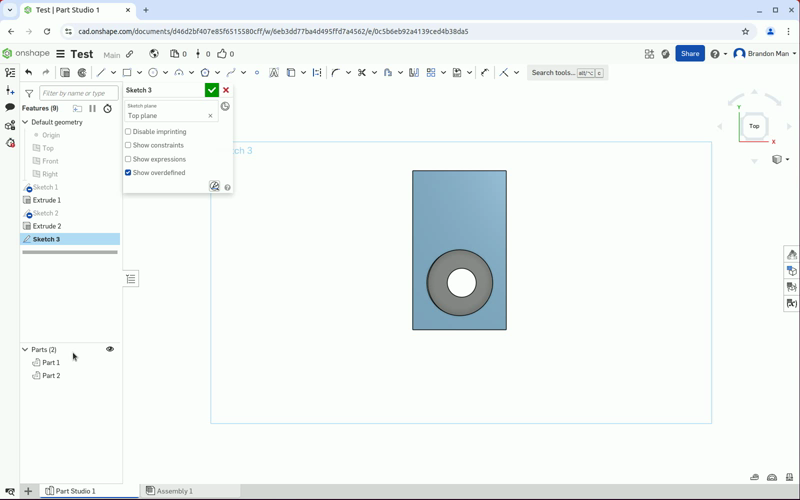
key(y)
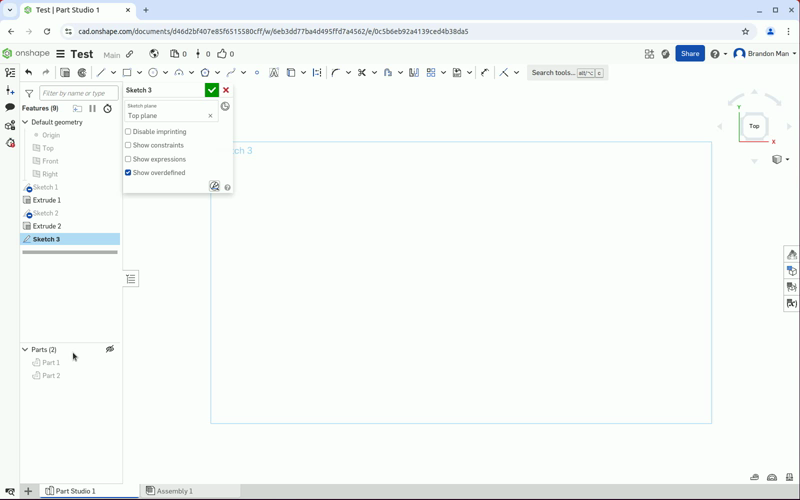
key(l)
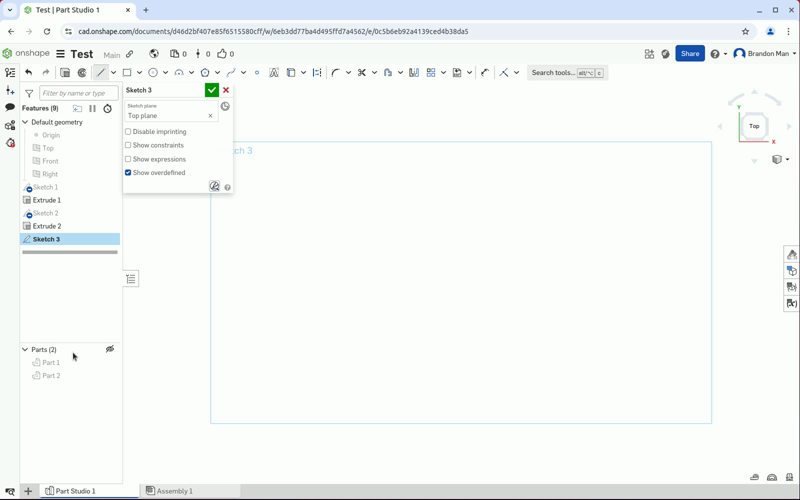
key_down(shift)
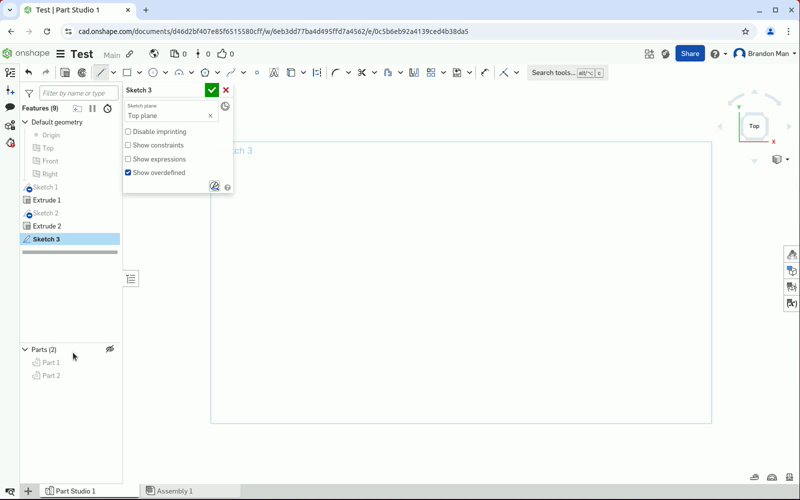
mouse_move(412, 329)
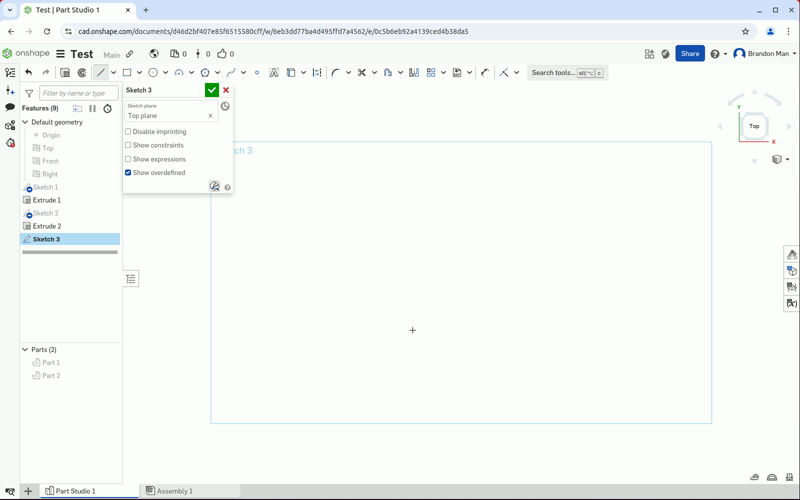
click(412, 329)
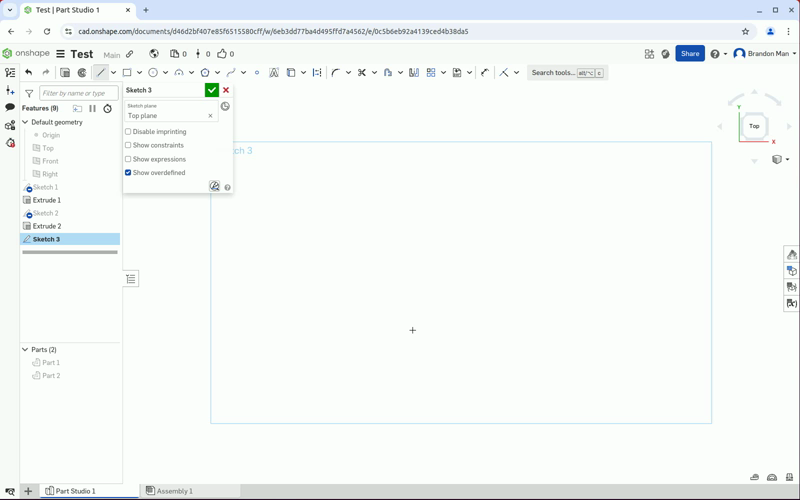
key_up(shift)
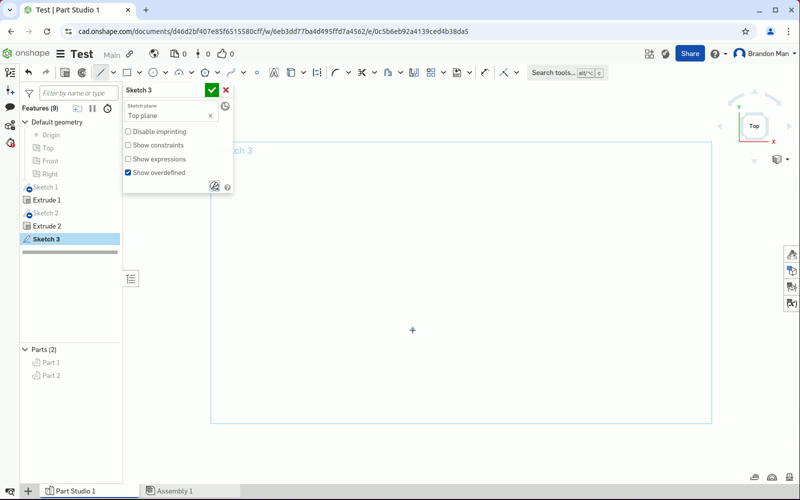
key_down(shift)
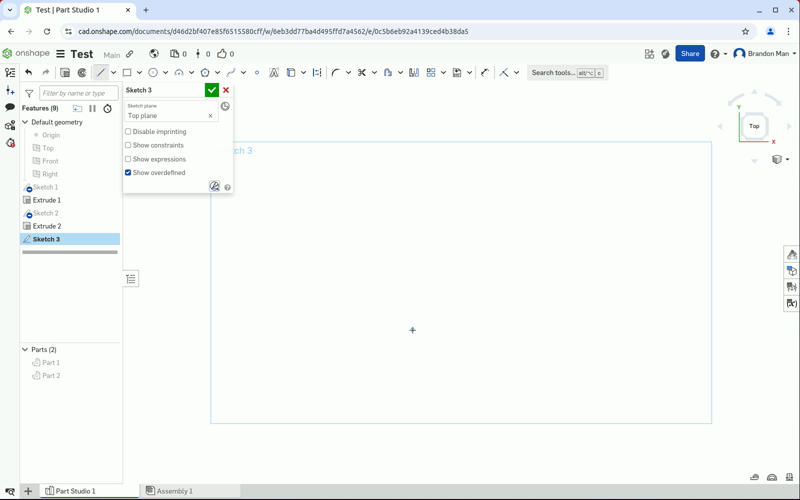
mouse_move(506, 329)
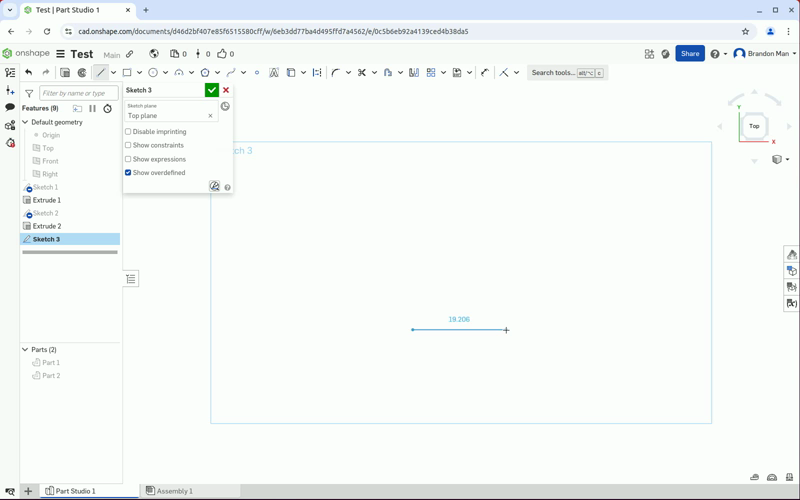
click(506, 329)
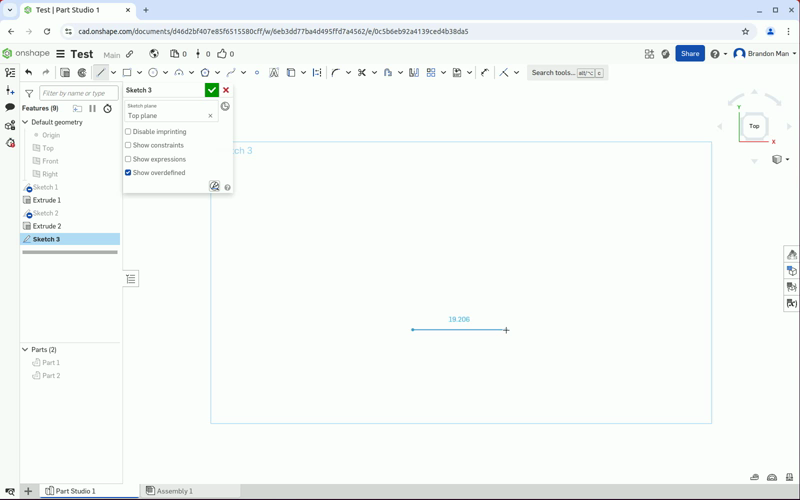
key_up(shift)
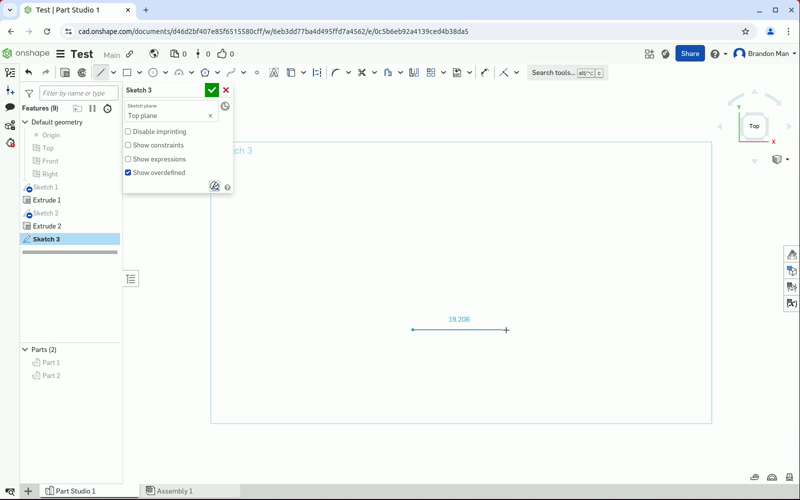
key_down(shift)
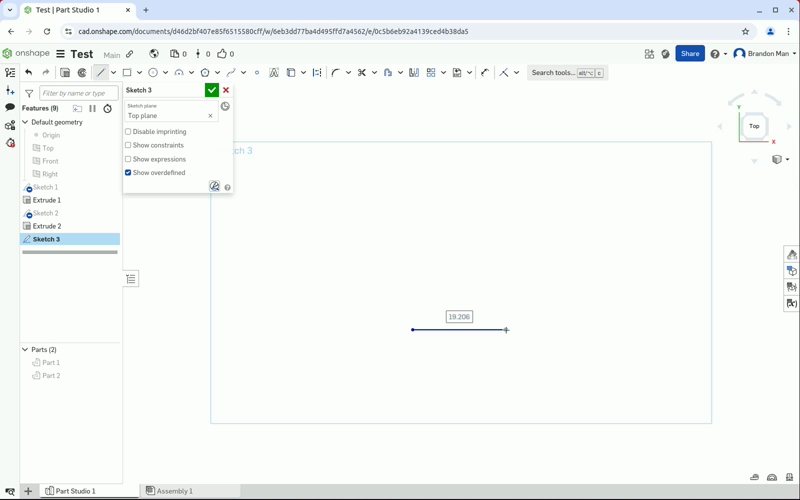
mouse_move(506, 170)
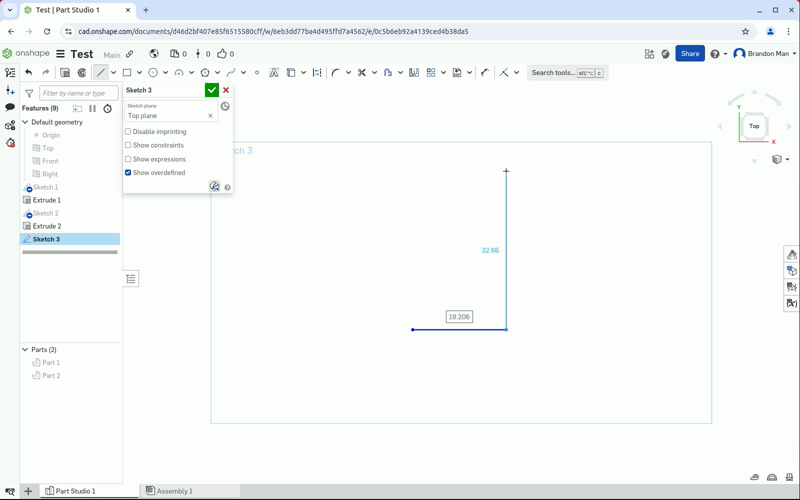
click(506, 170)
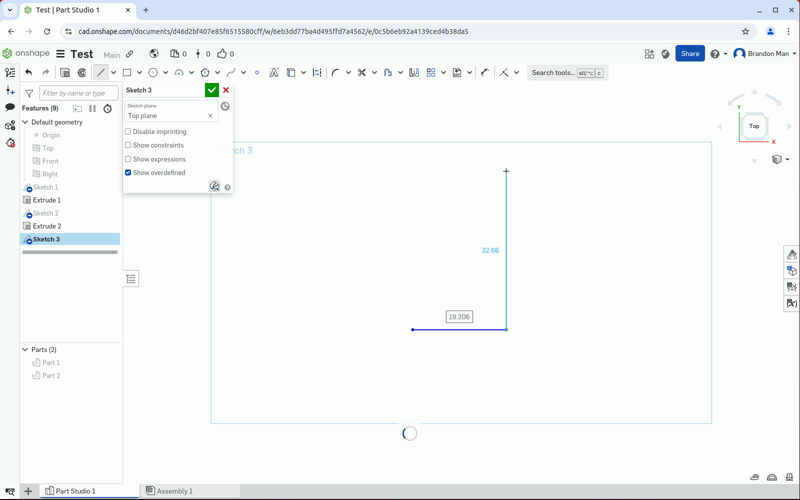
key_up(shift)
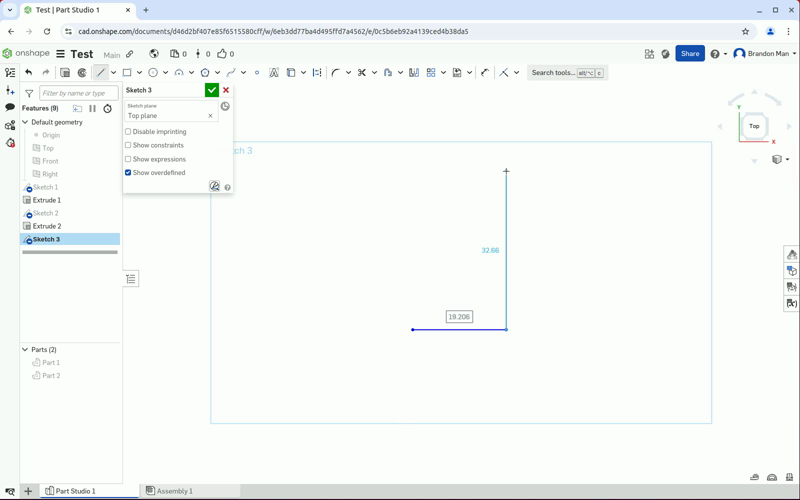
key_down(shift)
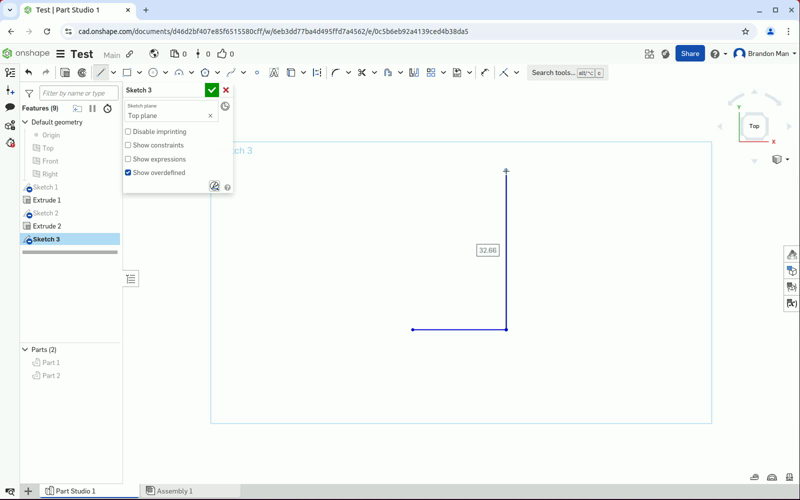
mouse_move(412, 170)
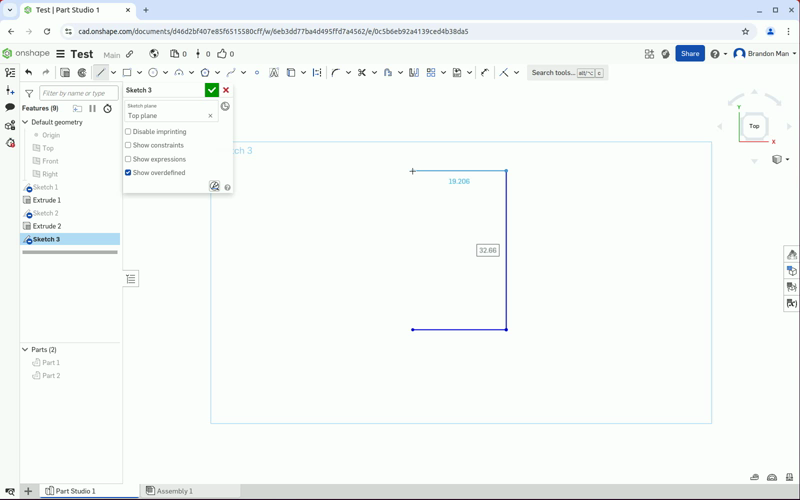
click(412, 170)
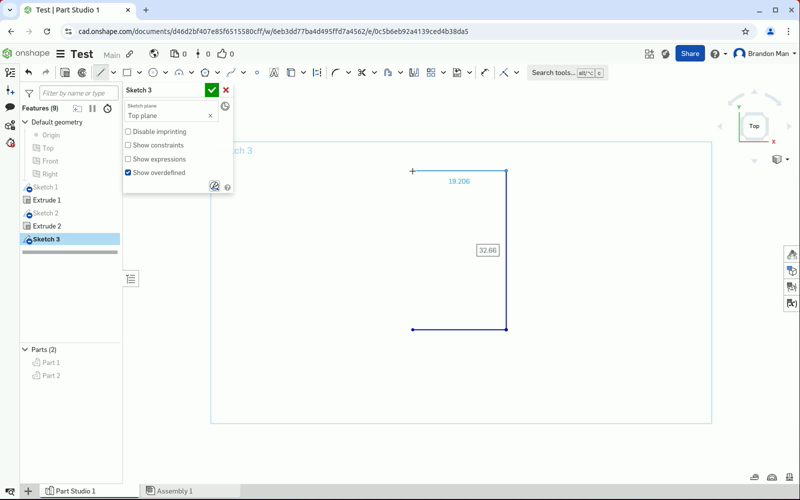
key_up(shift)
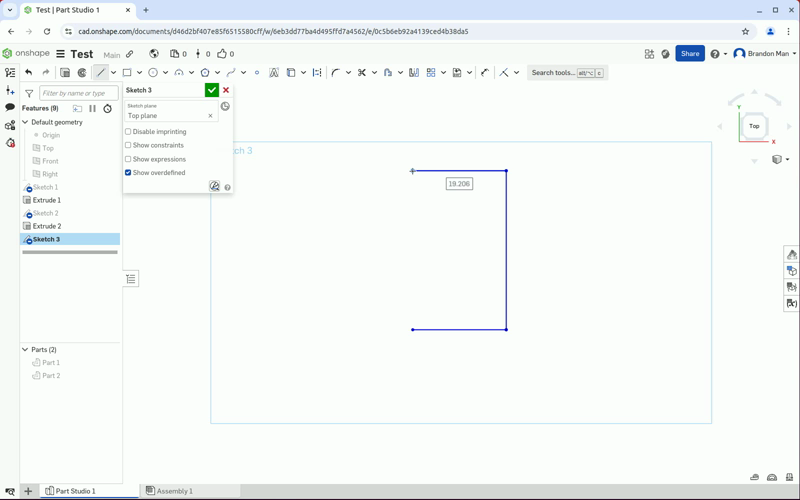
key_down(shift)
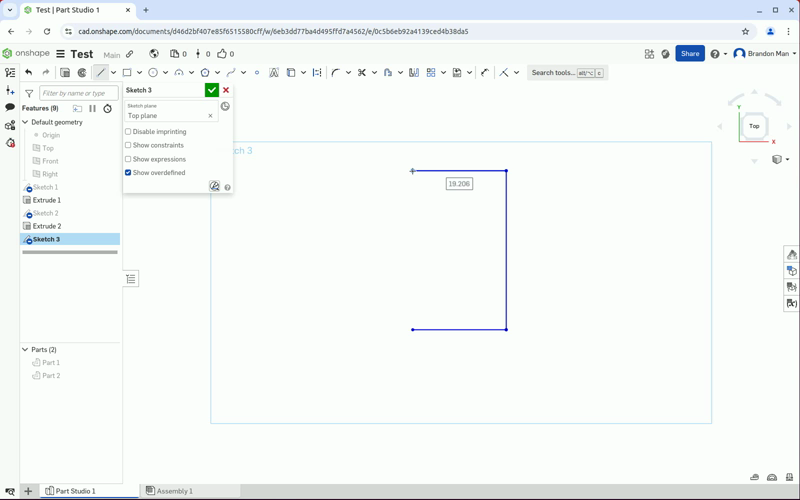
mouse_move(412, 329)
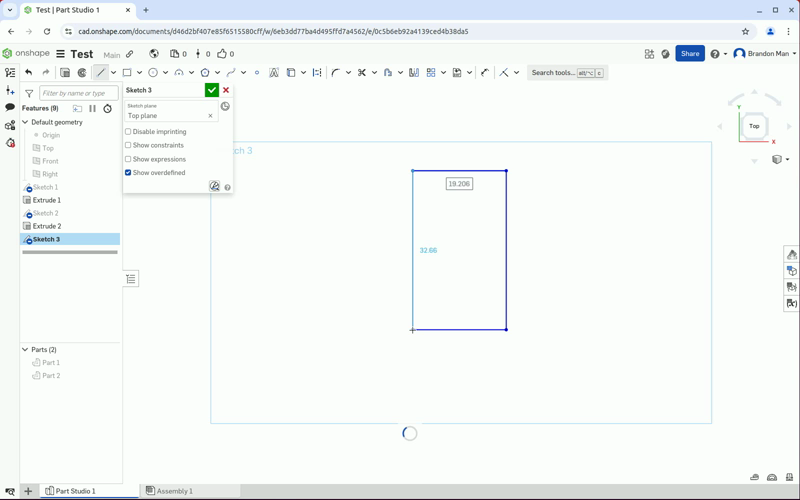
key_up(shift)
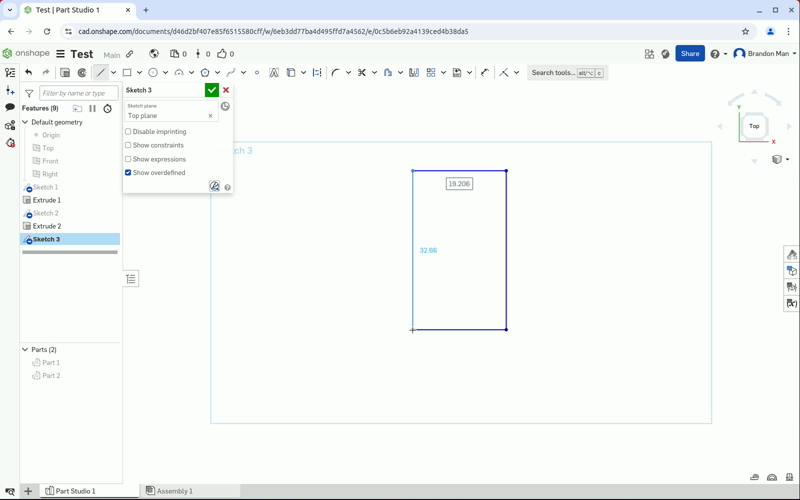
click(412, 329)
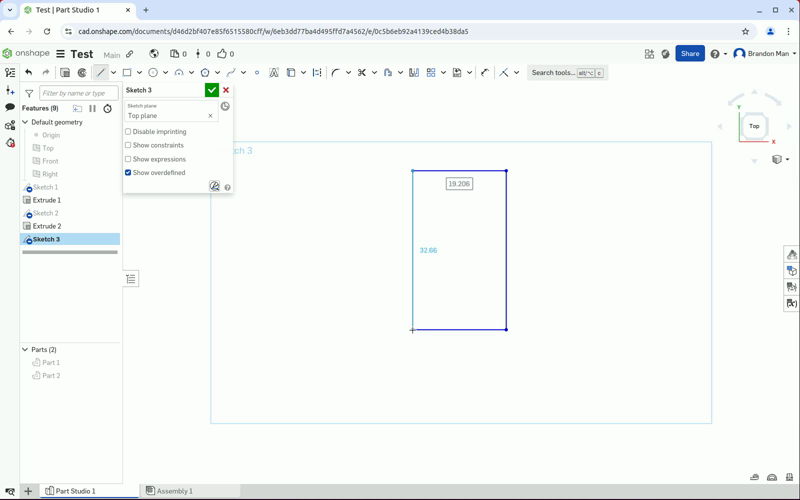
key(esc)
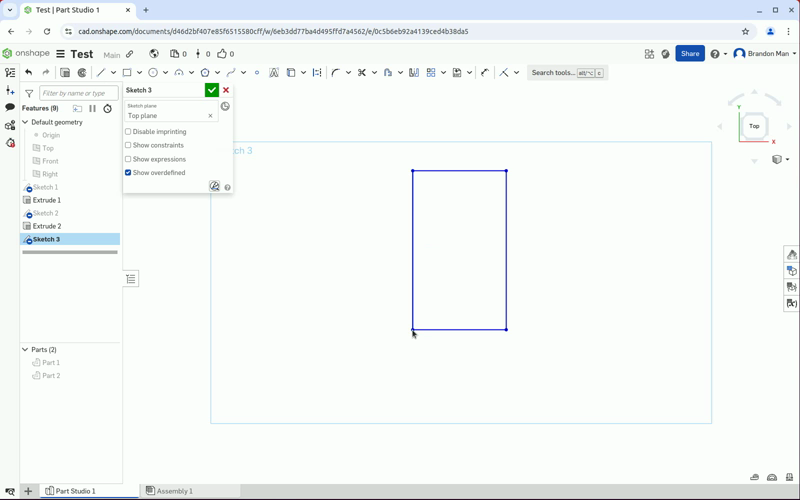
key(c)
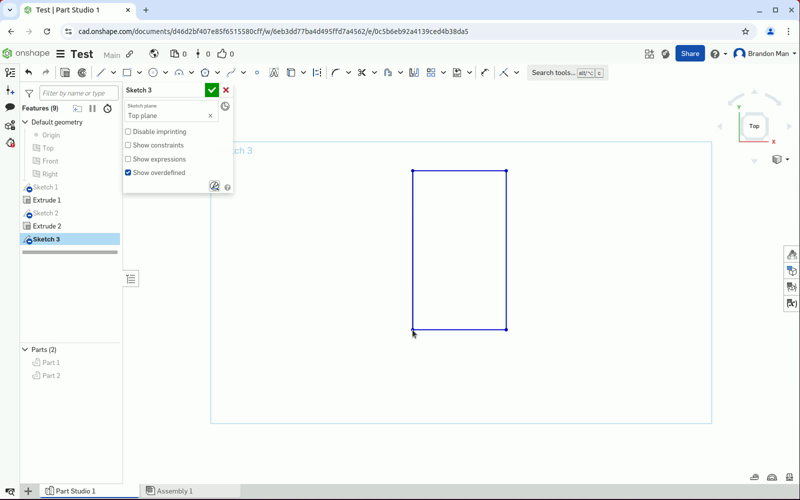
key_down(shift)
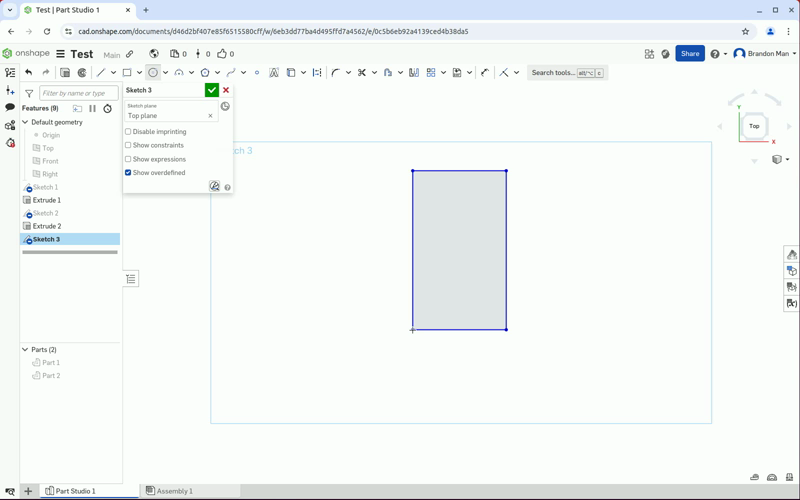
mouse_move(459, 282)
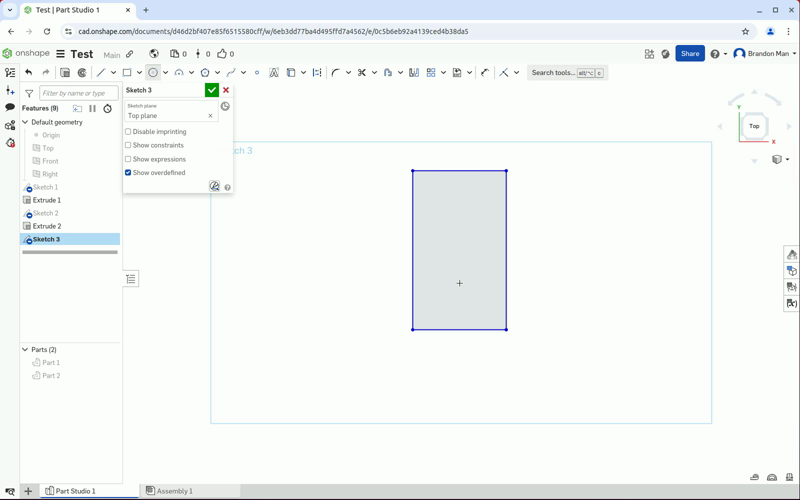
click(459, 282)
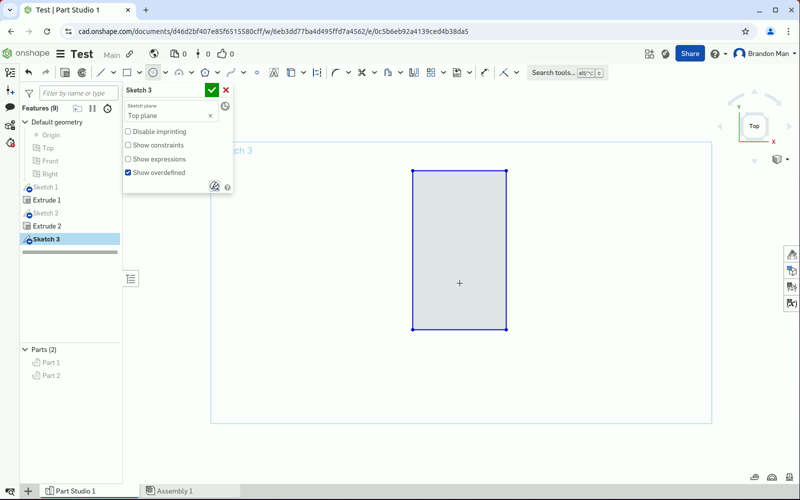
key_up(shift)
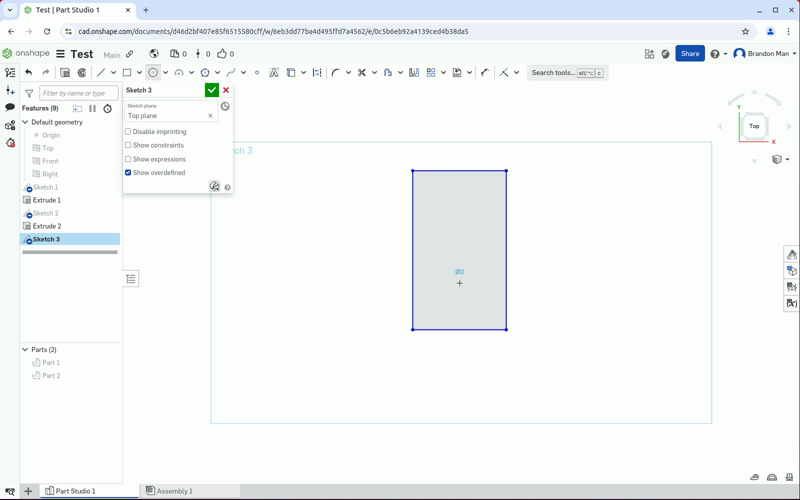
mouse_move(492, 282)
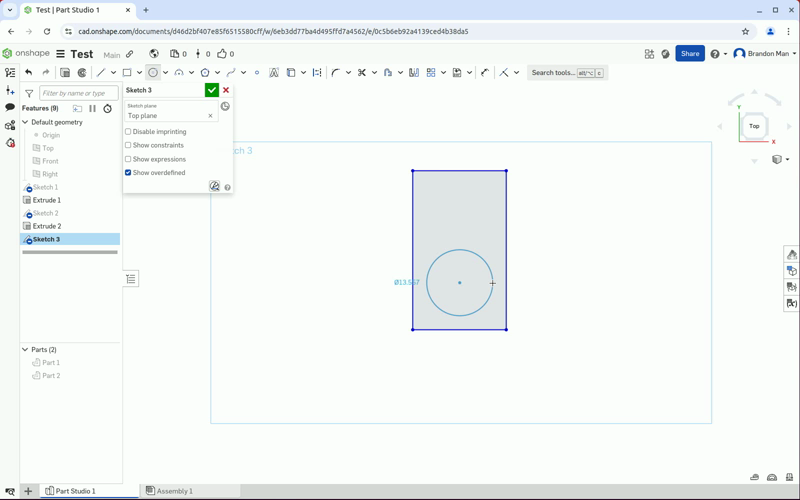
click(492, 282)
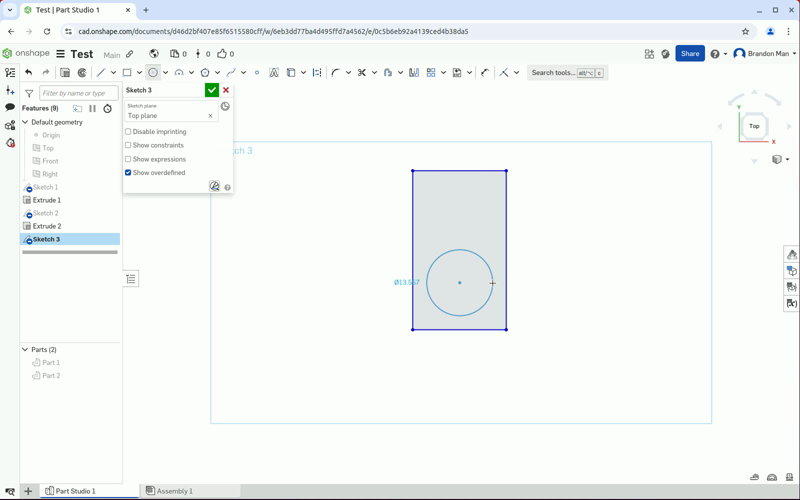
key(esc)
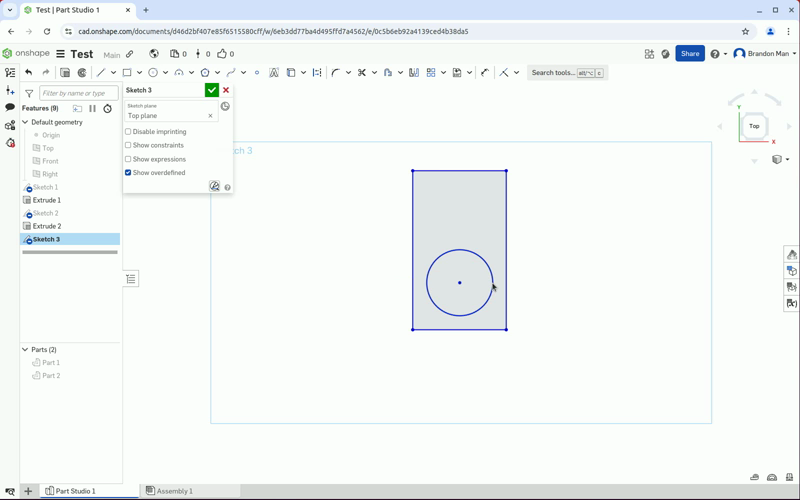
mouse_move(473, 196)
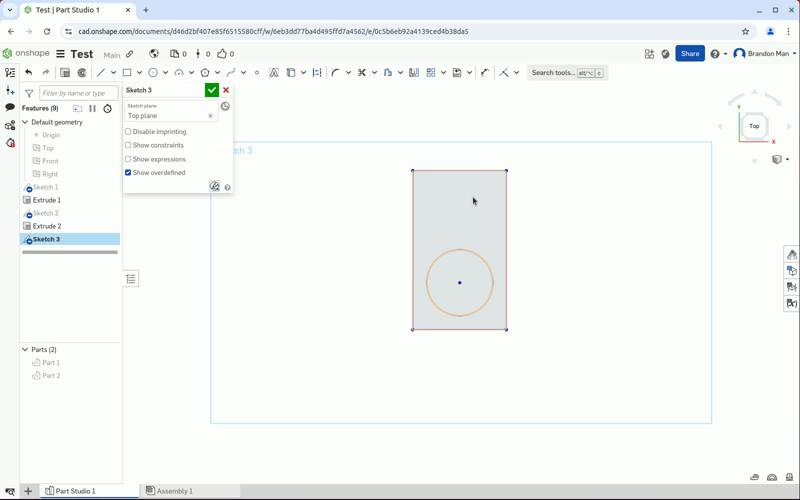
click(473, 196)
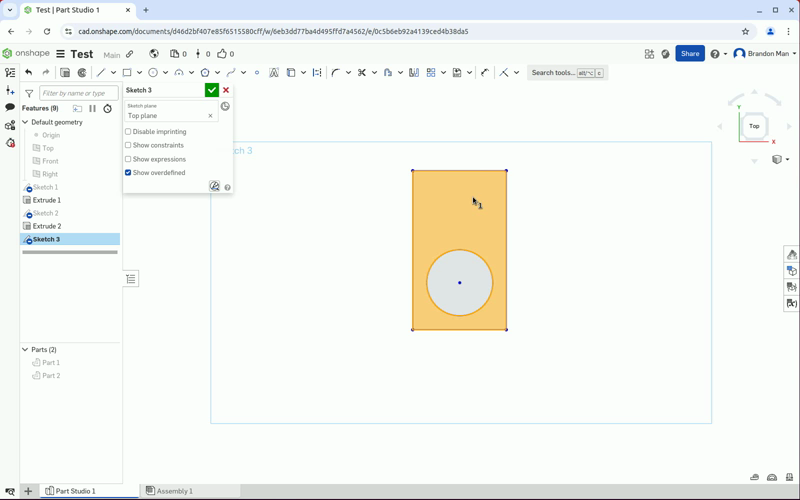
mouse_move(73, 352)
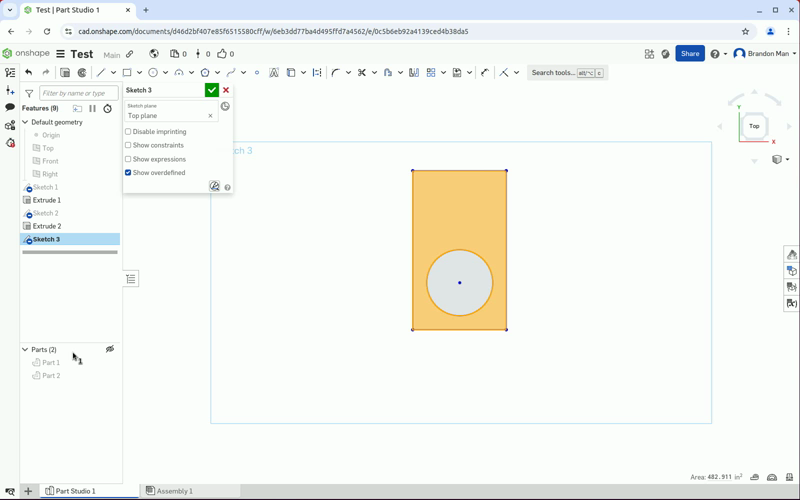
key(shift+y)
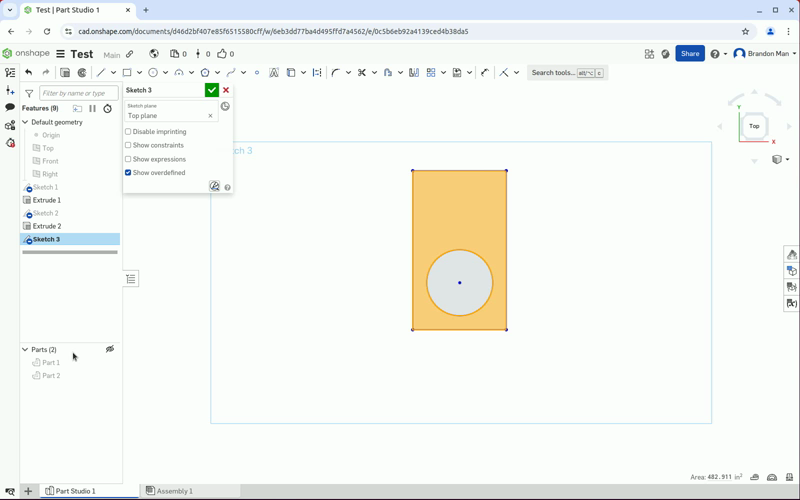
key(shift+e)
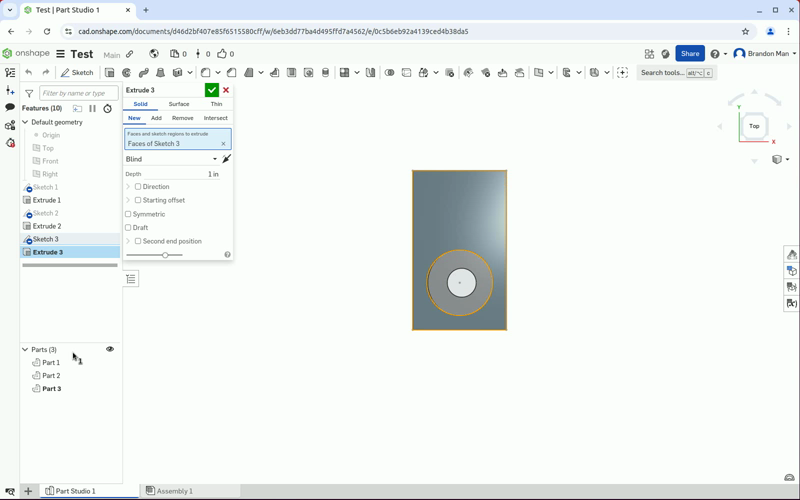
mouse_move(143, 106)
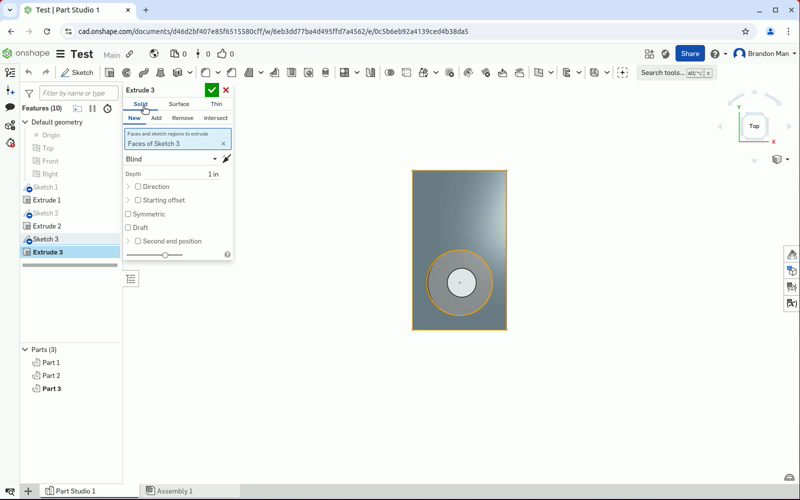
click(143, 106)
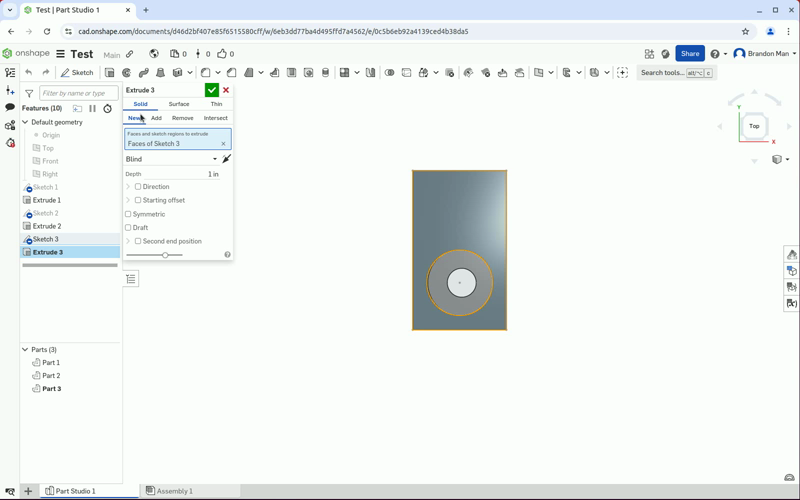
mouse_move(137, 120)
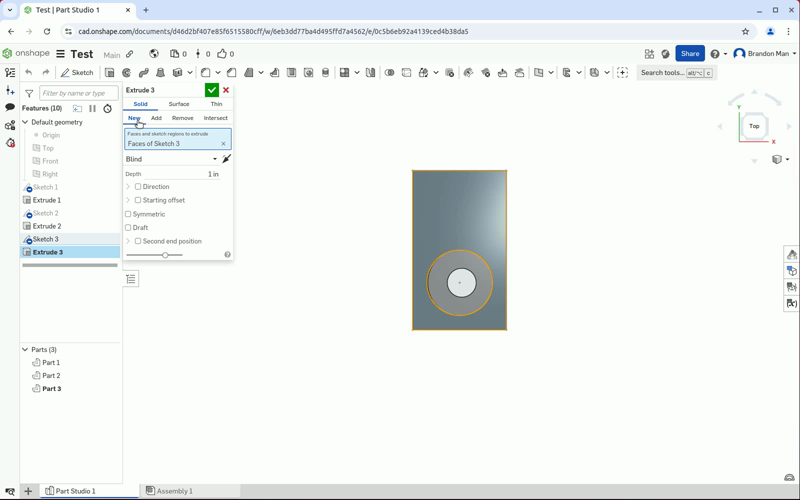
click(137, 120)
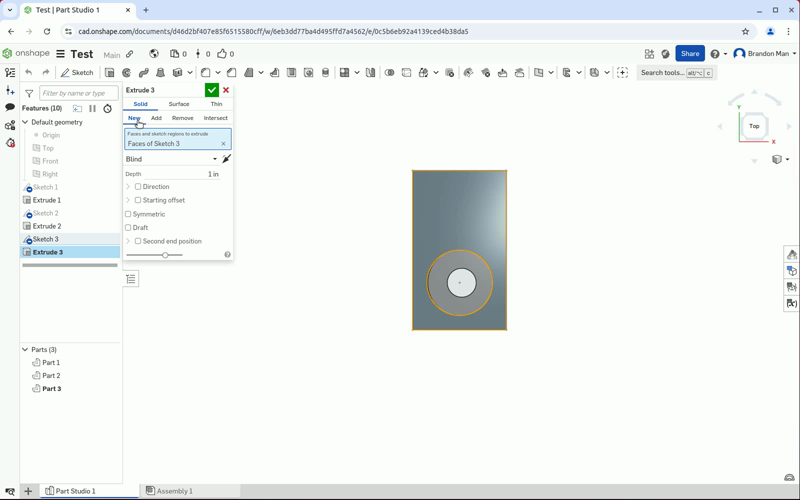
key(tab, 4)
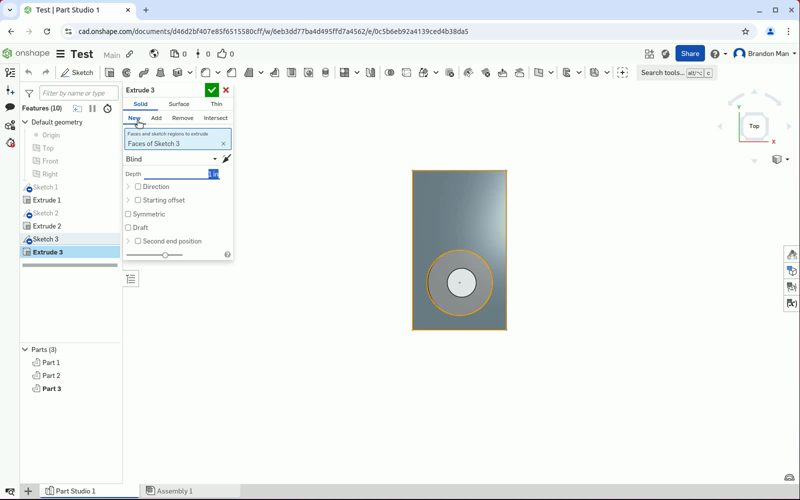
text(-2.166)
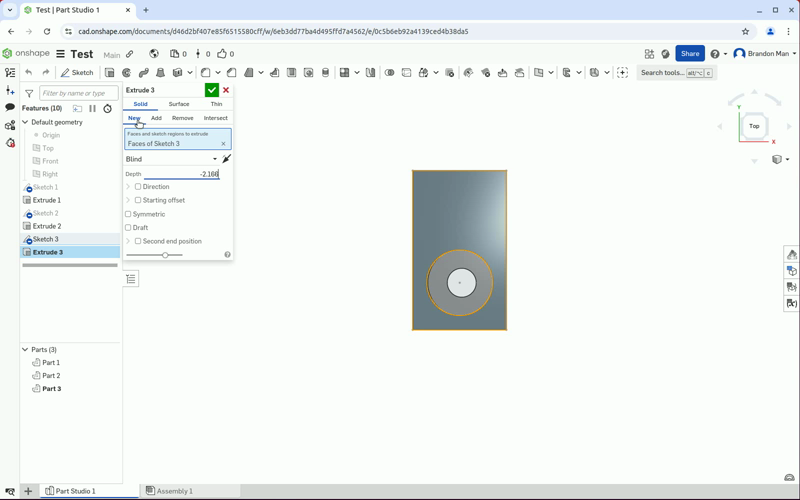
key(enter)
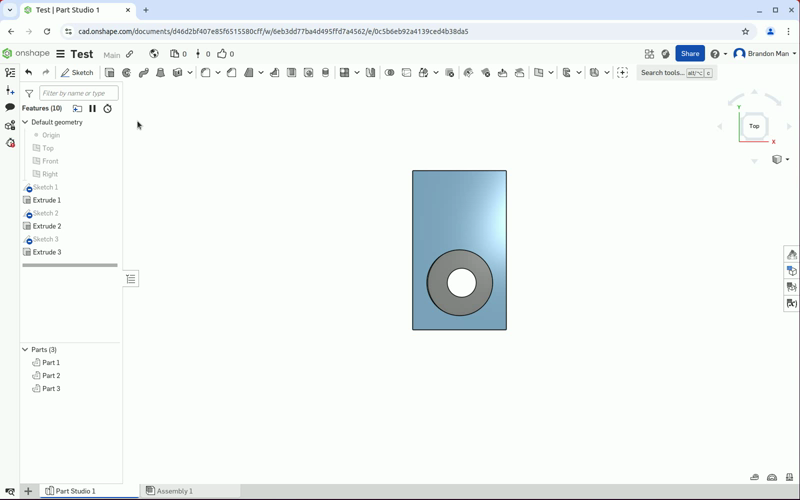
key(shift+h)
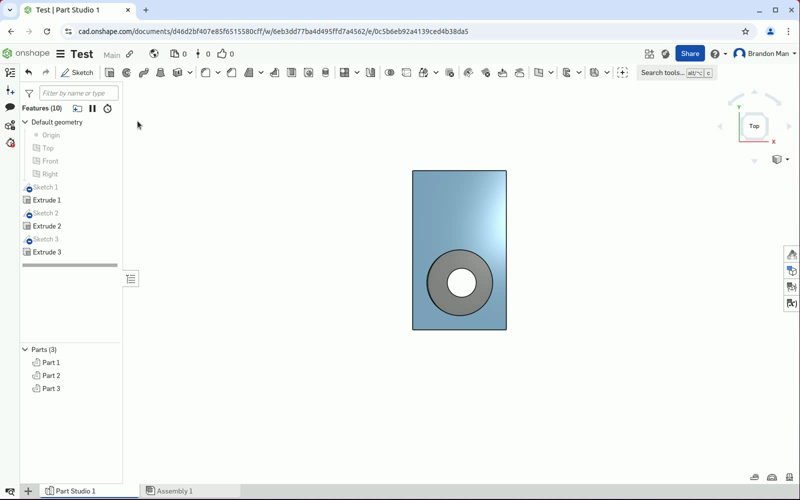
key(shift+h)
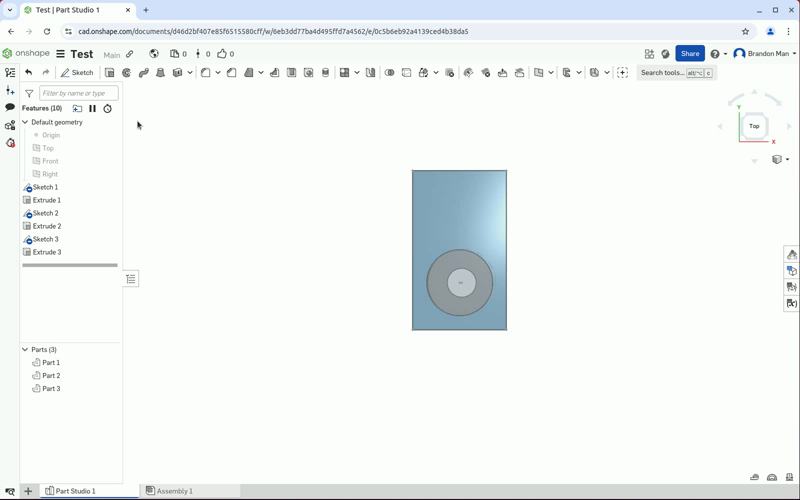
key(shift+7)
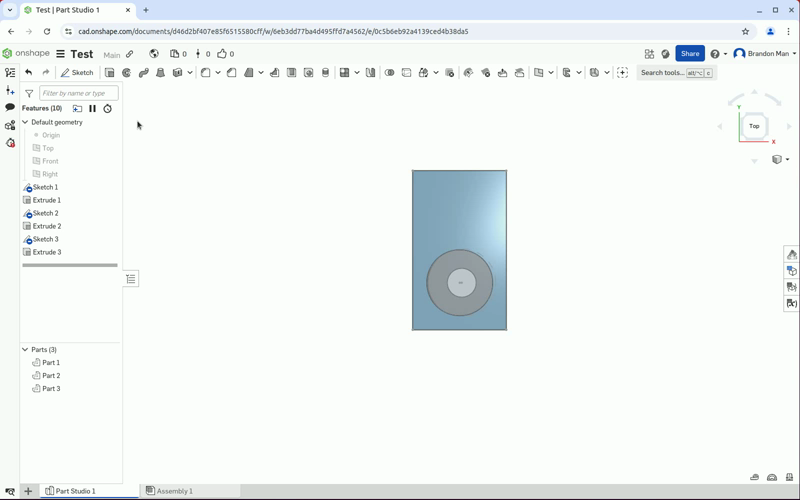
key(up, 3)
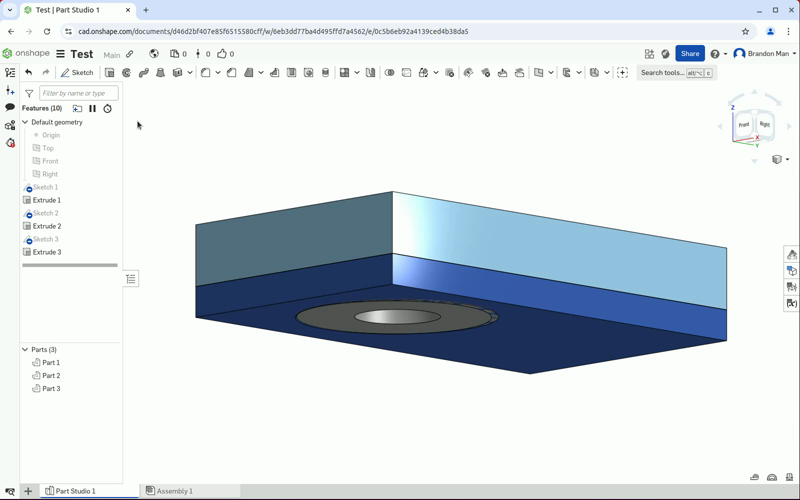
key(left, 3)
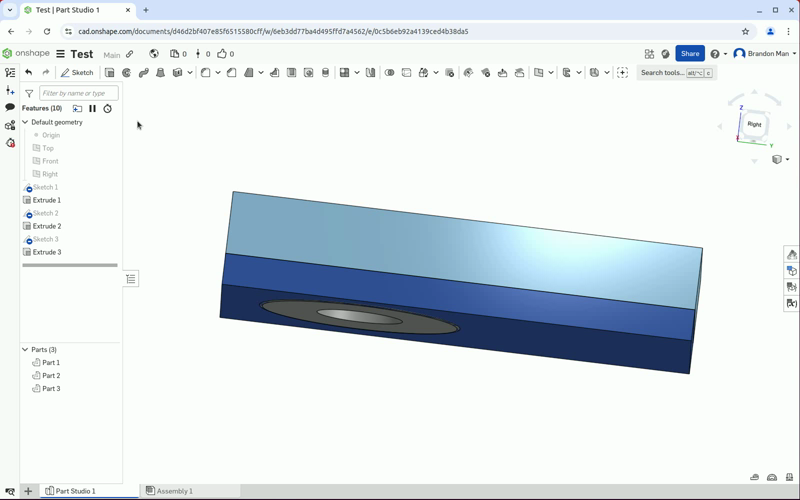
key(right, 3)
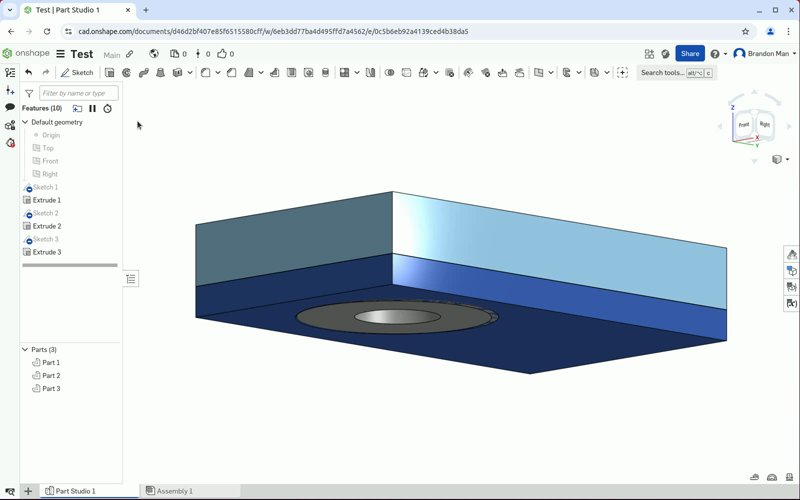
key(down, 3)
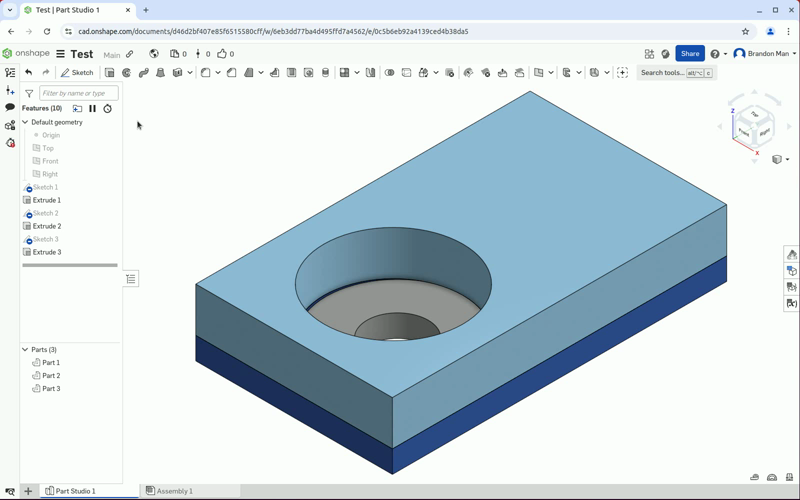
mouse_move(73, 189)
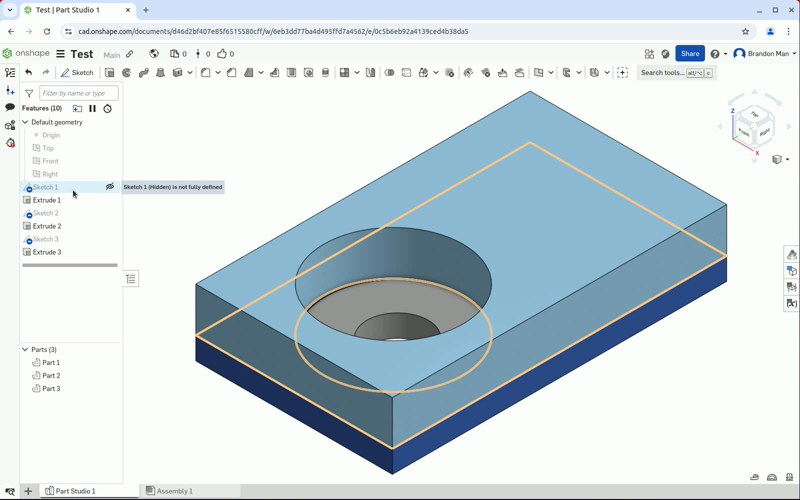
click(73, 189)